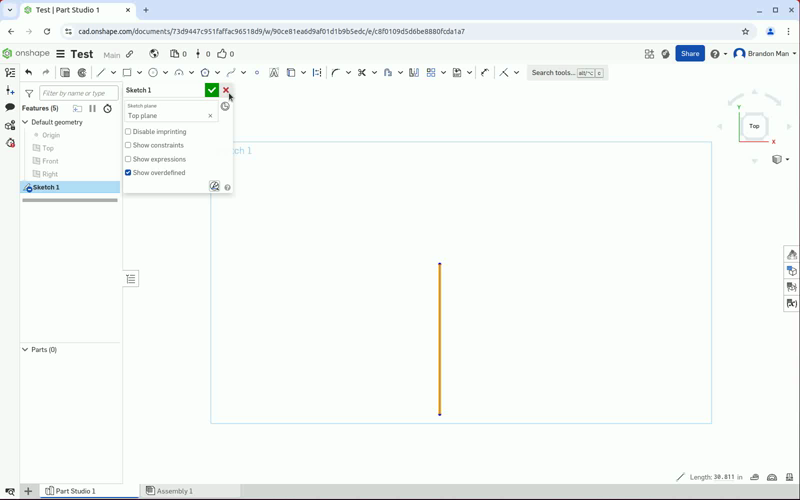
key(shift+h)
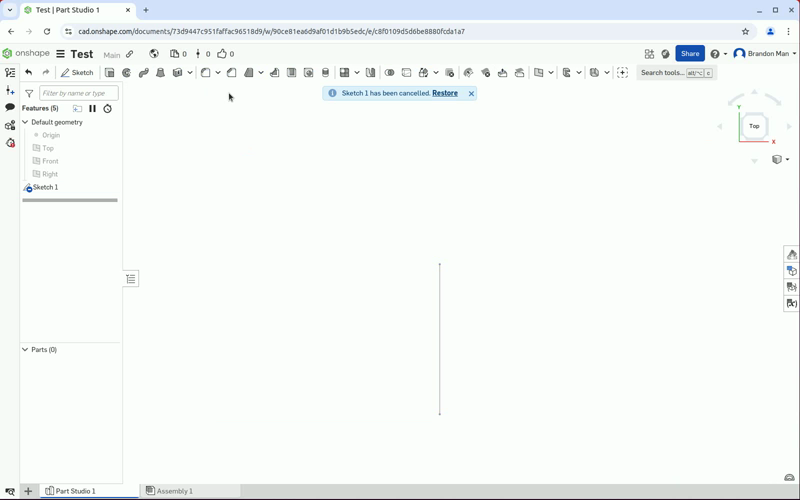
key(shift+s)
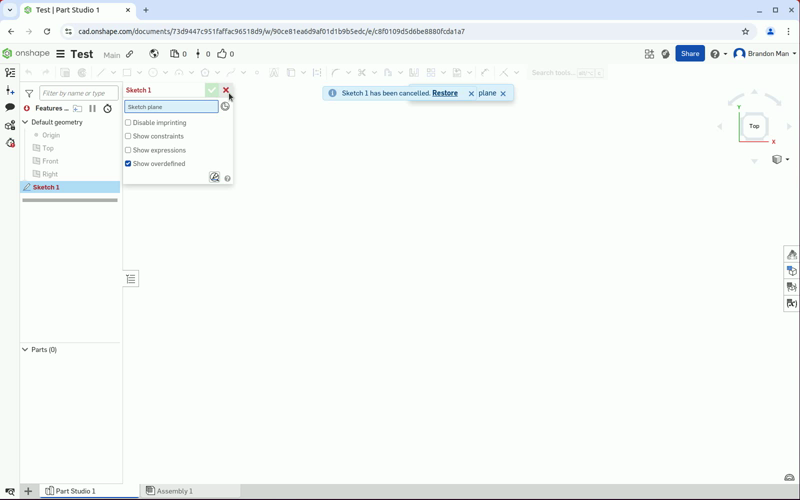
mouse_move(73, 150)
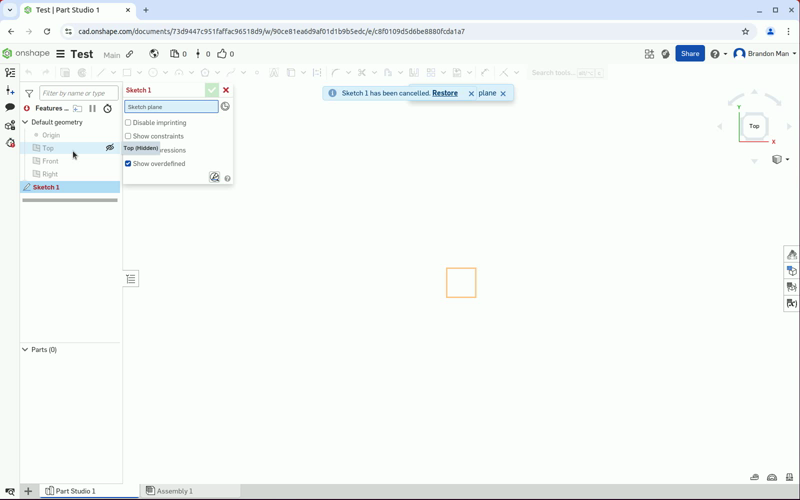
click(73, 150)
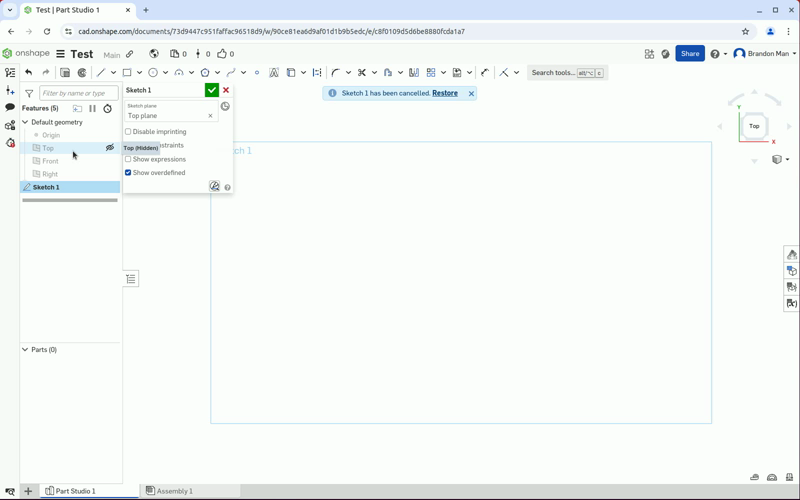
mouse_move(73, 352)
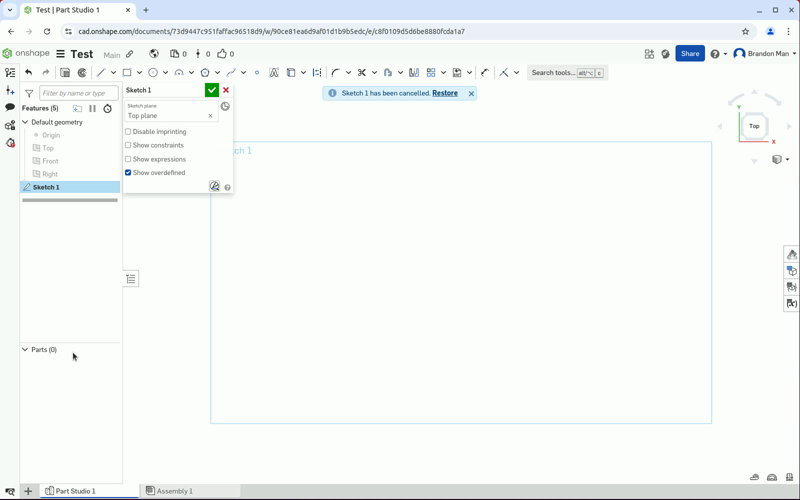
key(y)
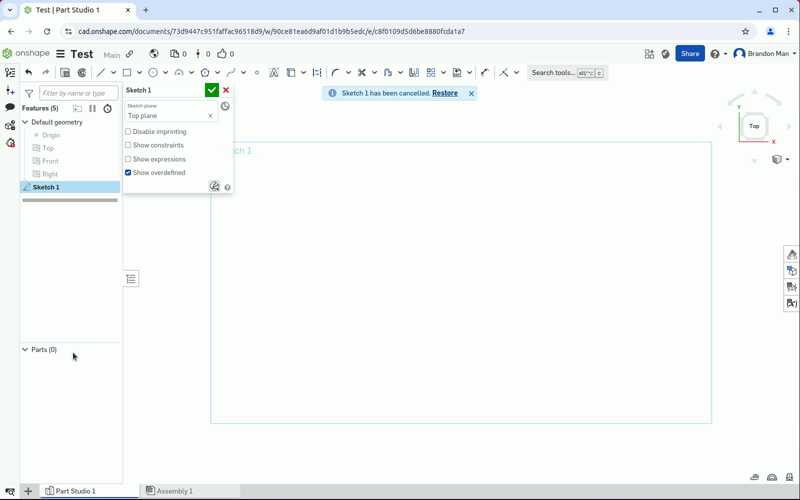
key(l)
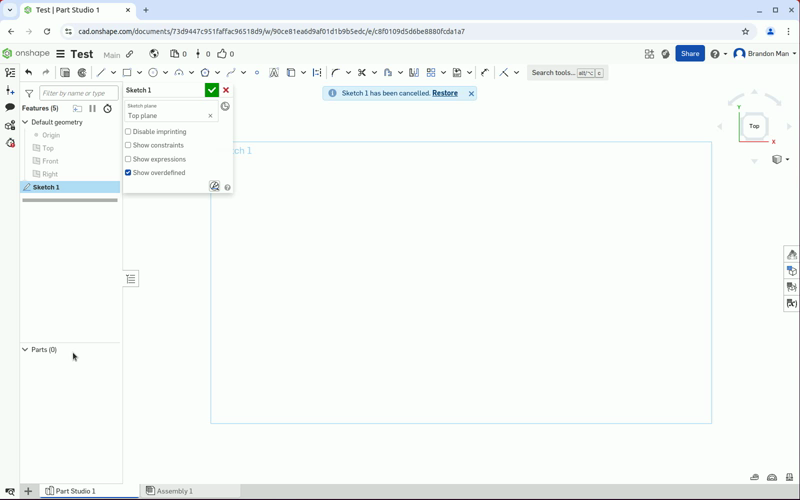
key_down(shift)
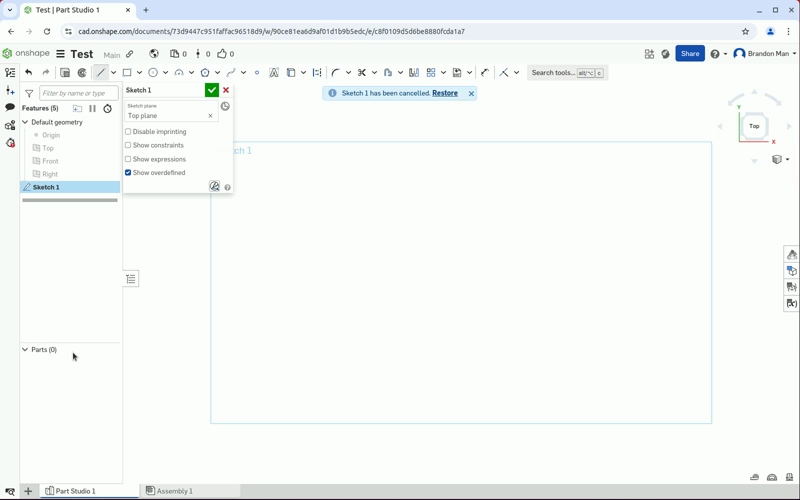
mouse_move(377, 318)
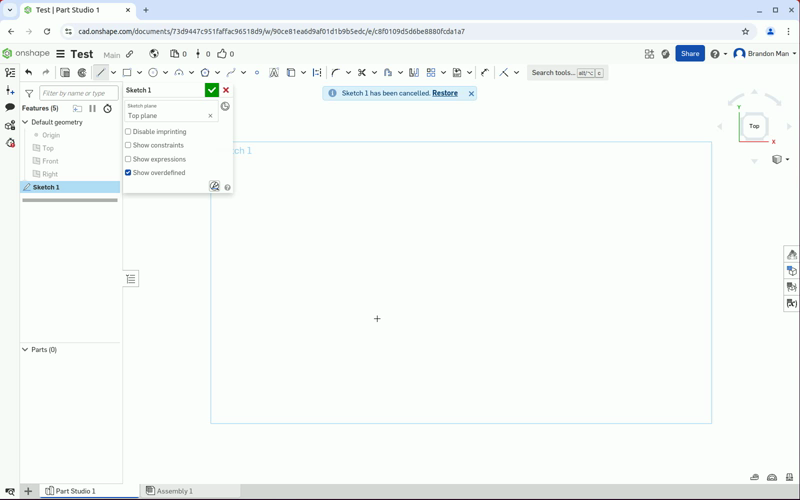
click(377, 318)
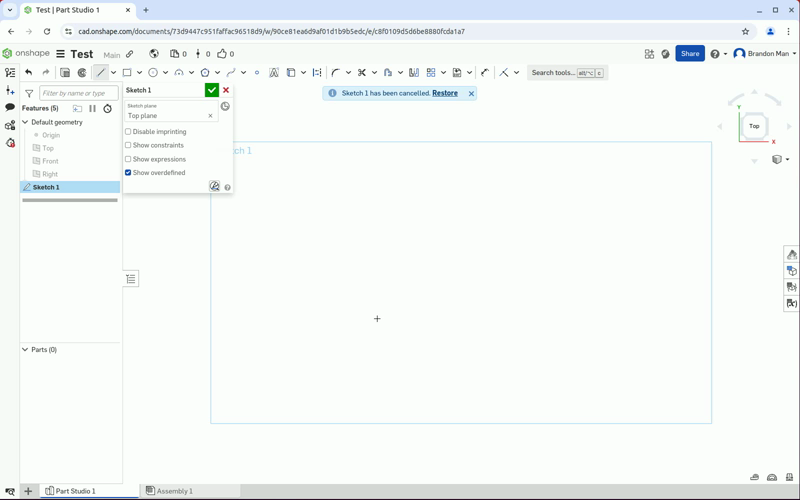
key_up(shift)
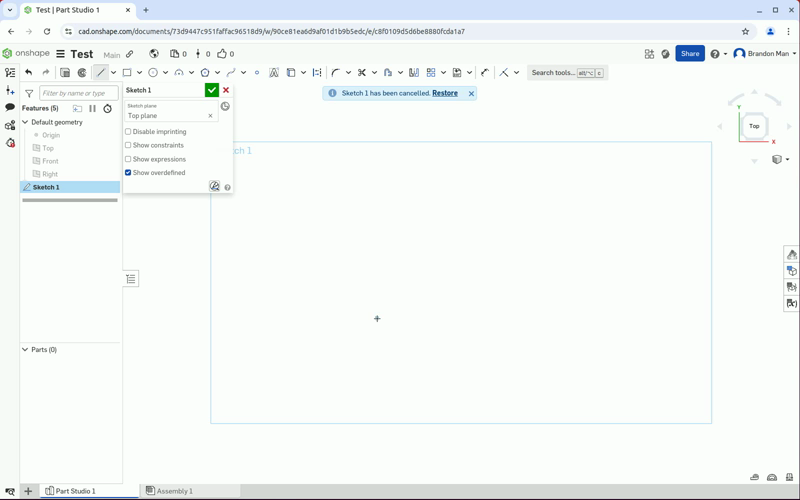
key_down(shift)
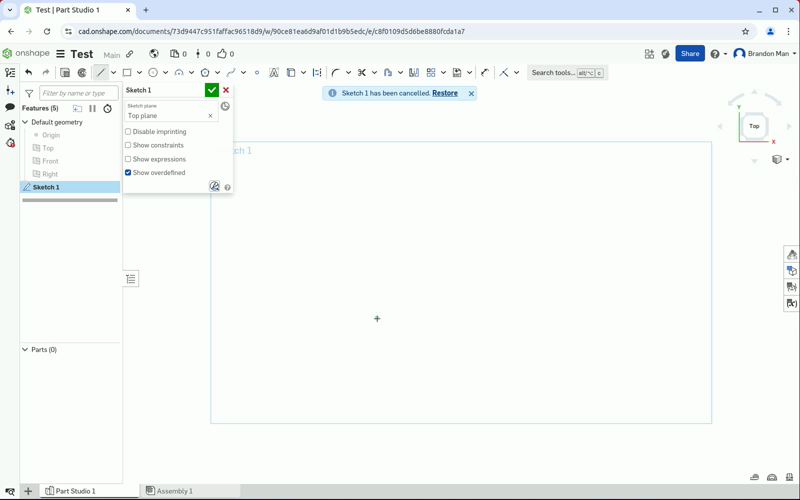
mouse_move(544, 318)
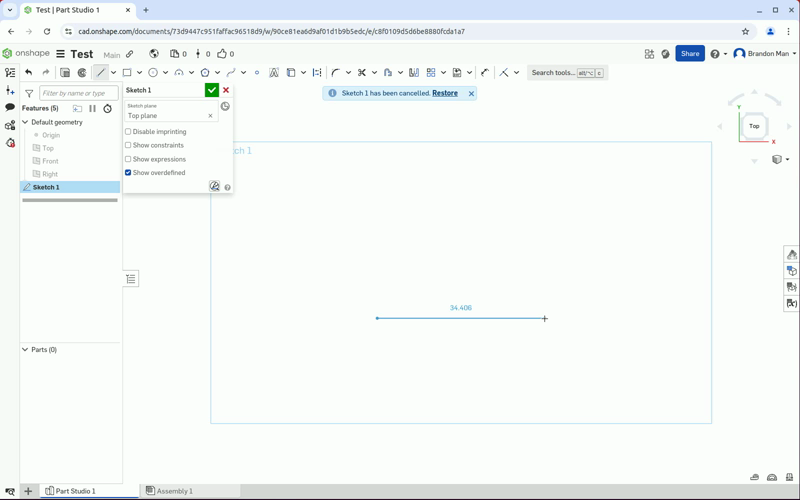
click(544, 318)
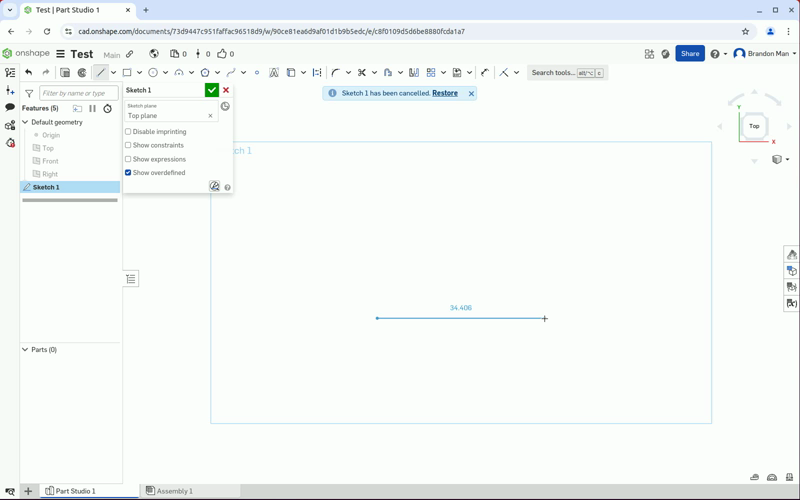
key_up(shift)
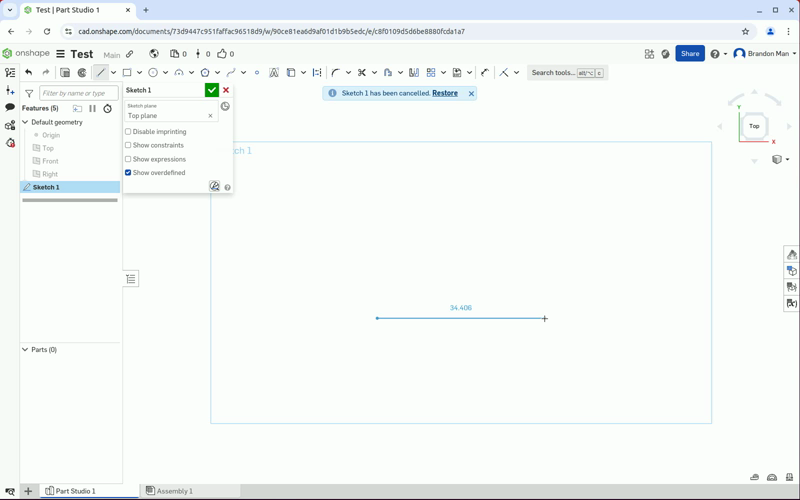
key_down(shift)
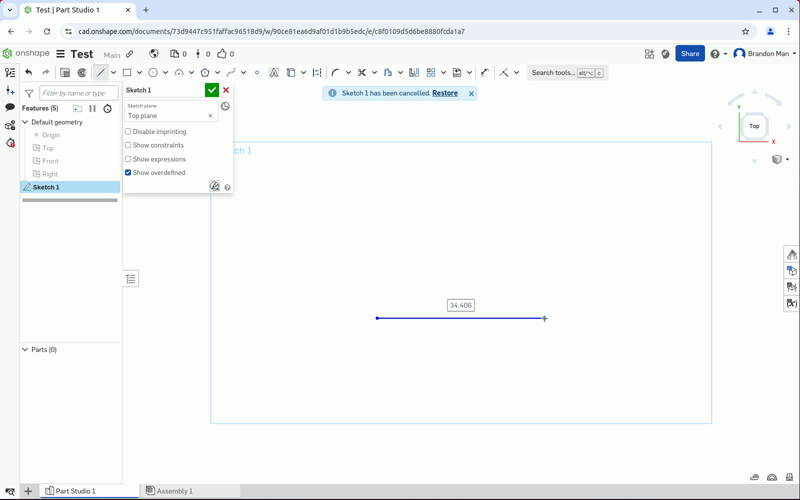
mouse_move(544, 247)
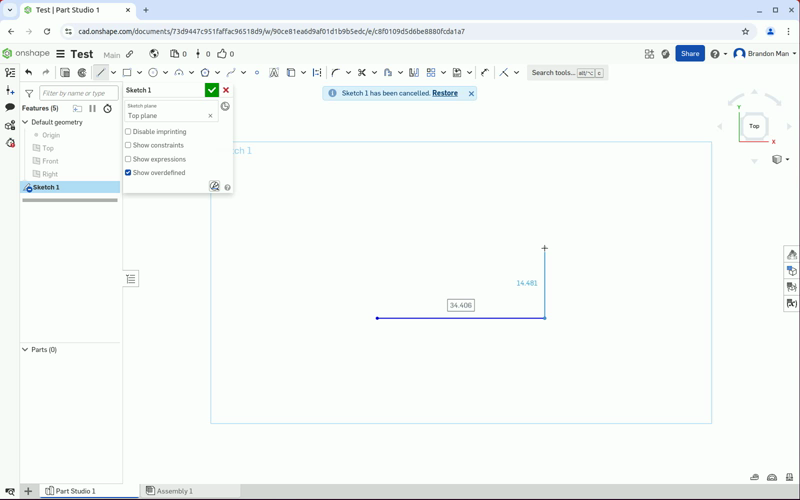
click(544, 247)
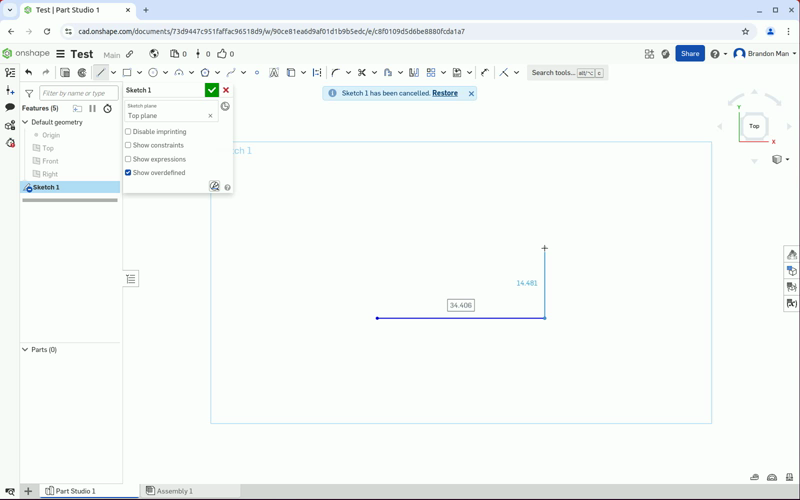
key_up(shift)
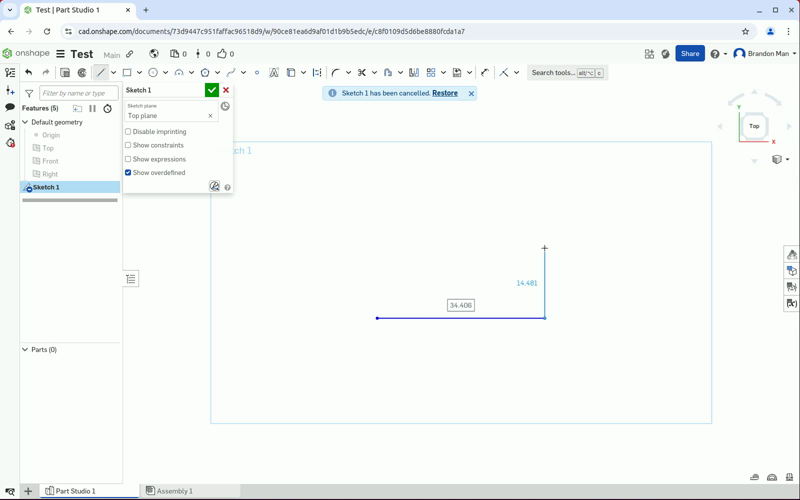
key_down(shift)
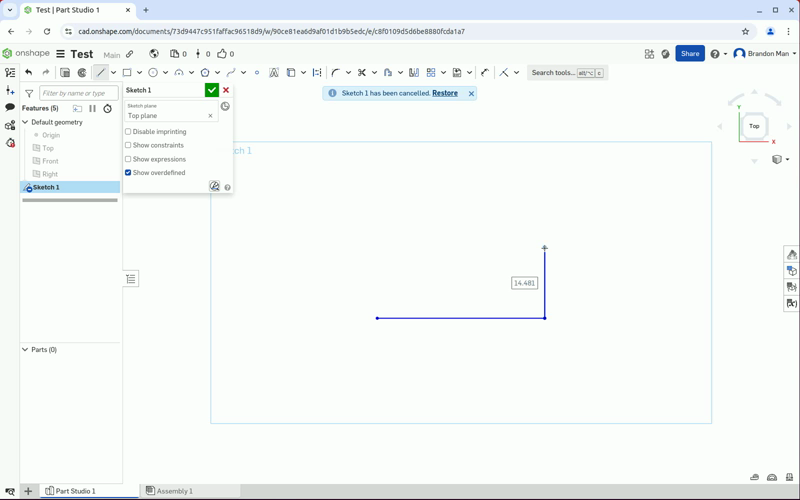
mouse_move(377, 247)
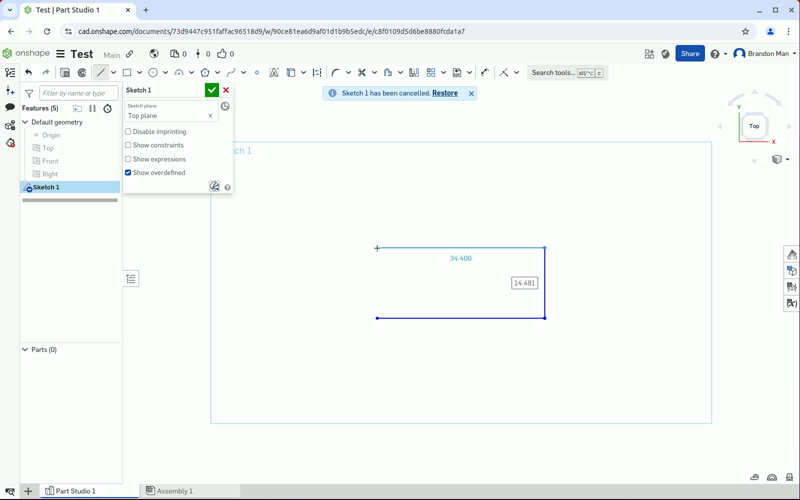
click(377, 247)
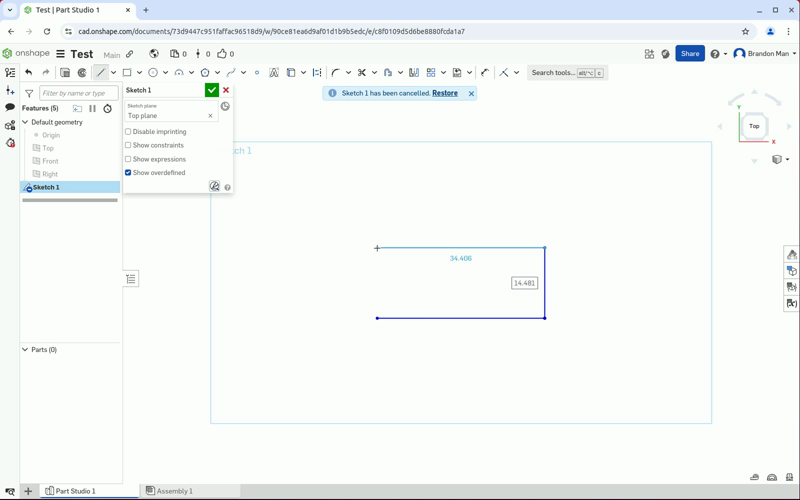
key_up(shift)
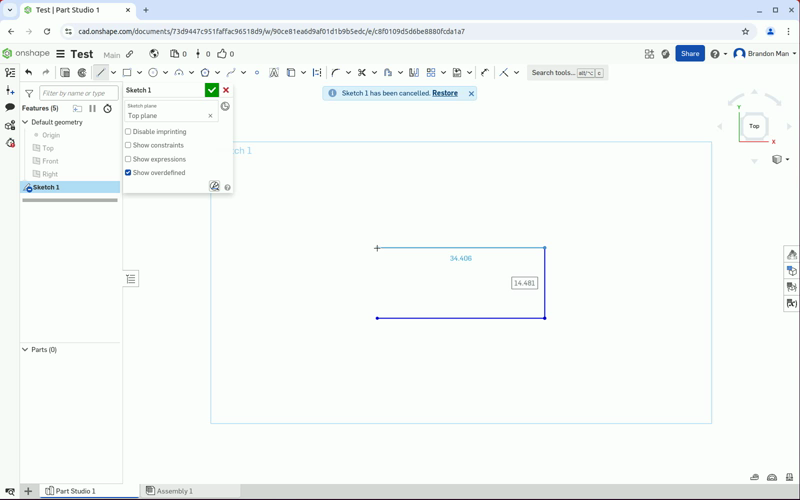
key_down(shift)
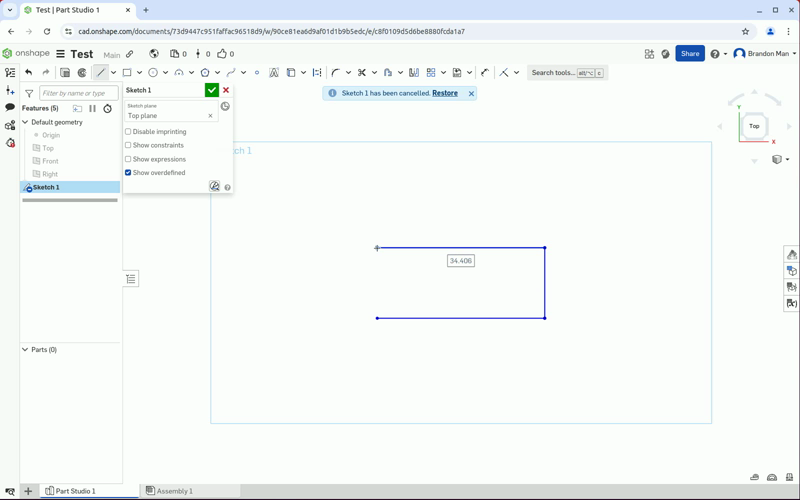
mouse_move(377, 318)
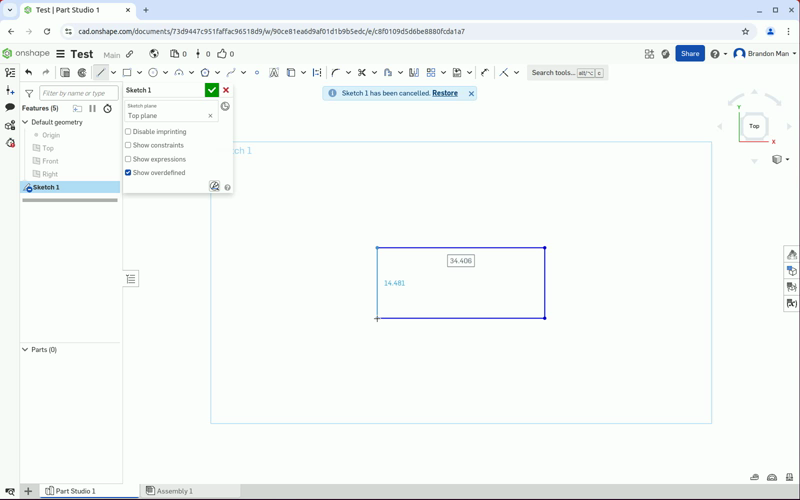
key_up(shift)
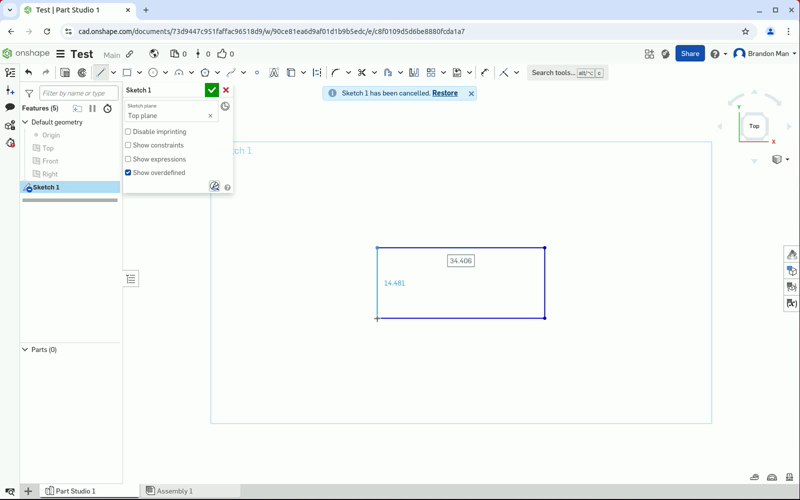
click(377, 318)
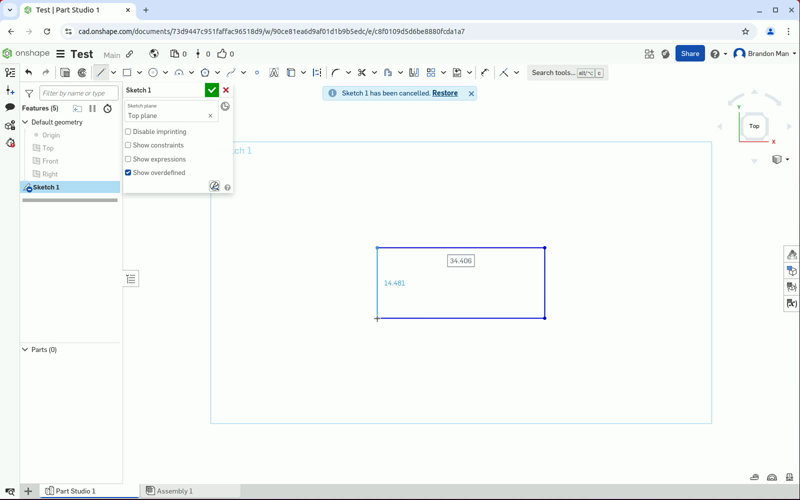
key(esc)
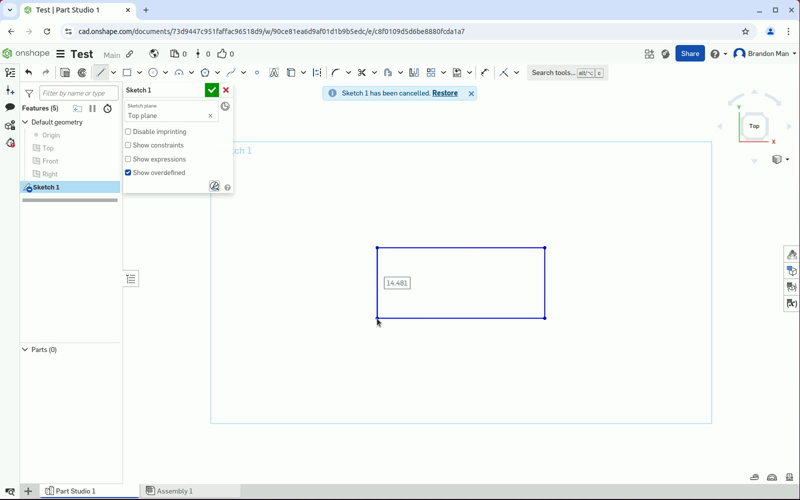
mouse_move(389, 259)
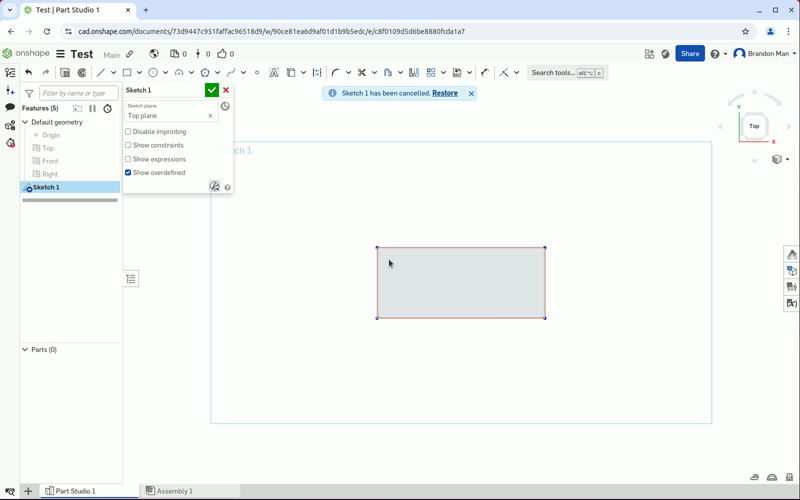
click(389, 259)
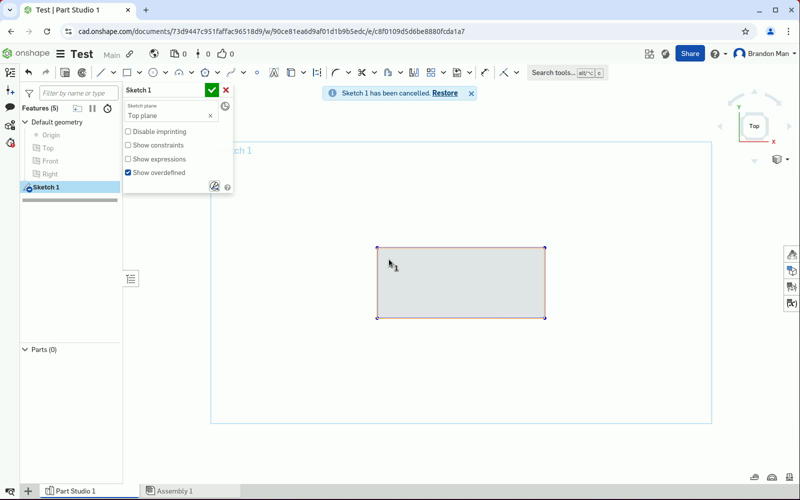
mouse_move(73, 352)
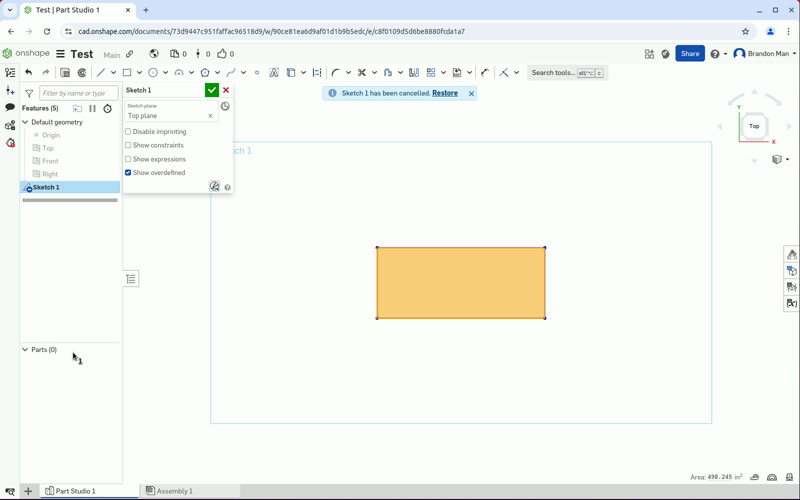
key(shift+y)
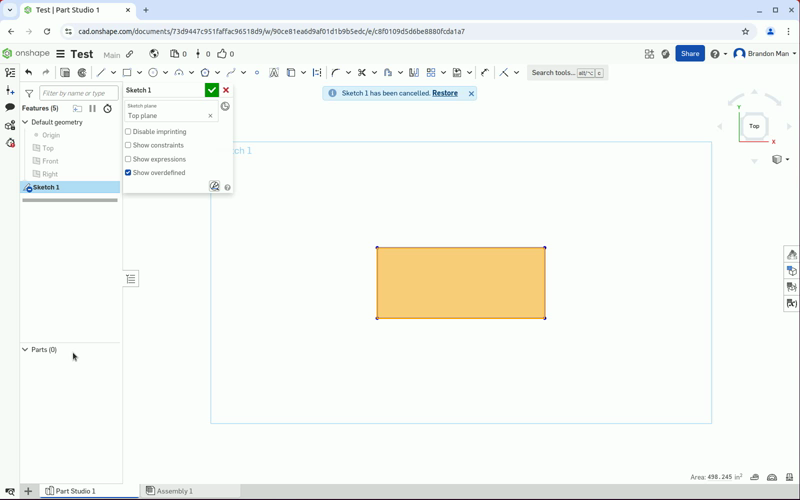
key(shift+e)
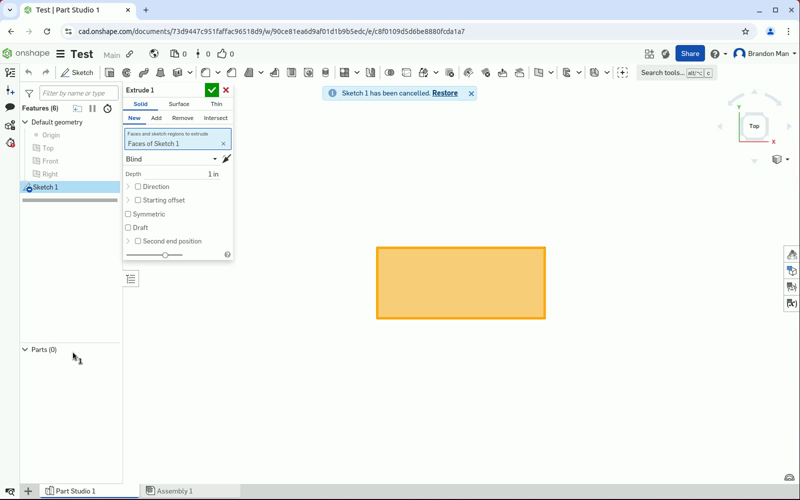
mouse_move(143, 106)
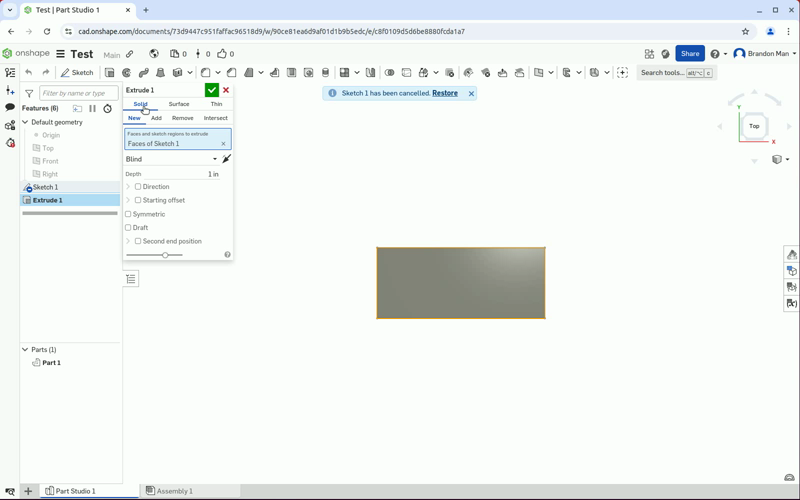
click(143, 106)
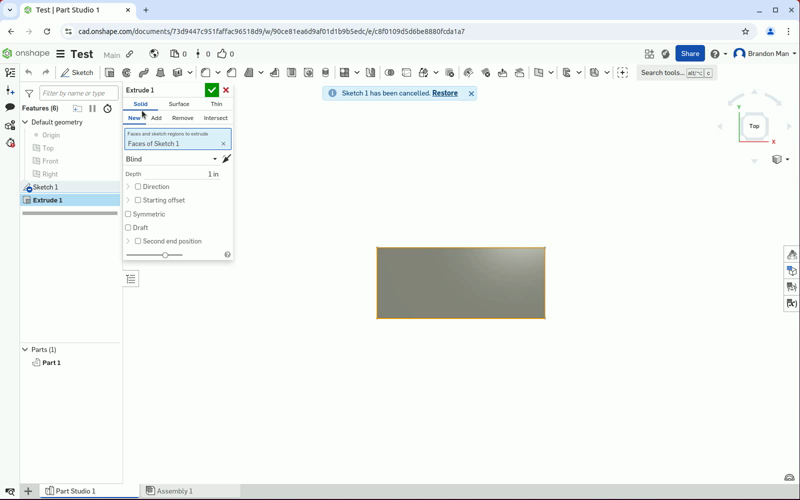
mouse_move(137, 120)
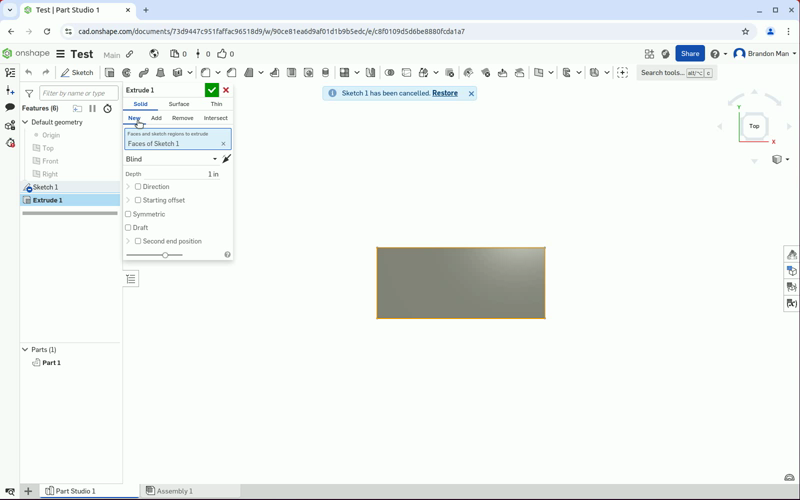
click(137, 120)
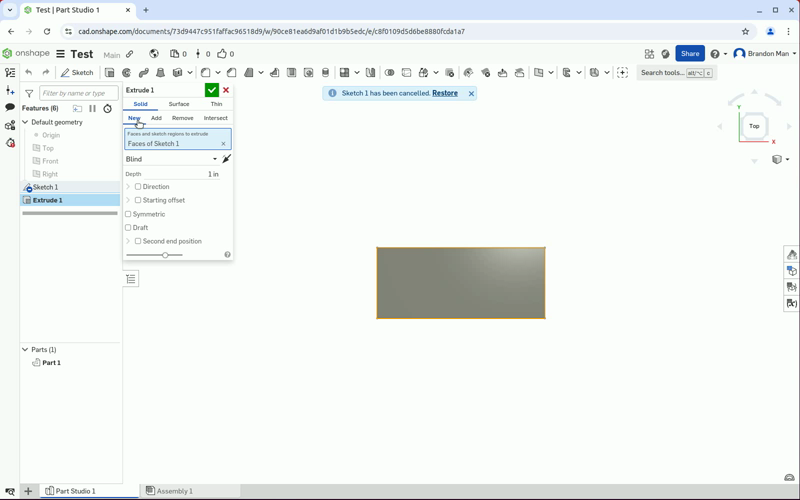
key(tab, 4)
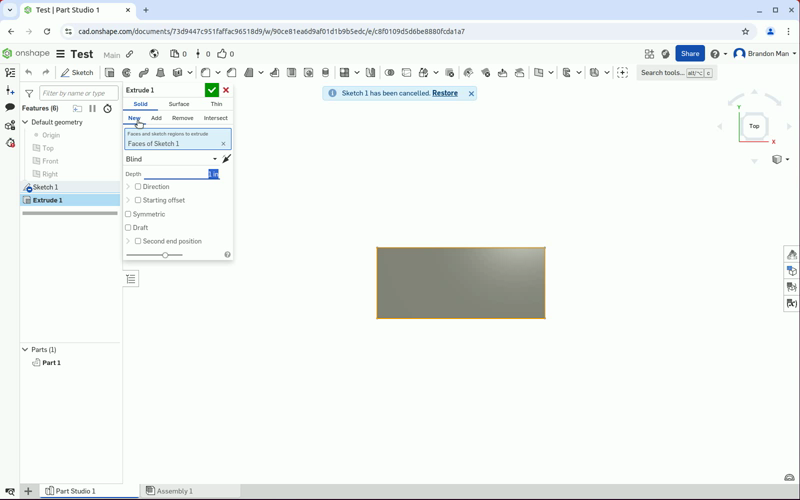
text(1.204)
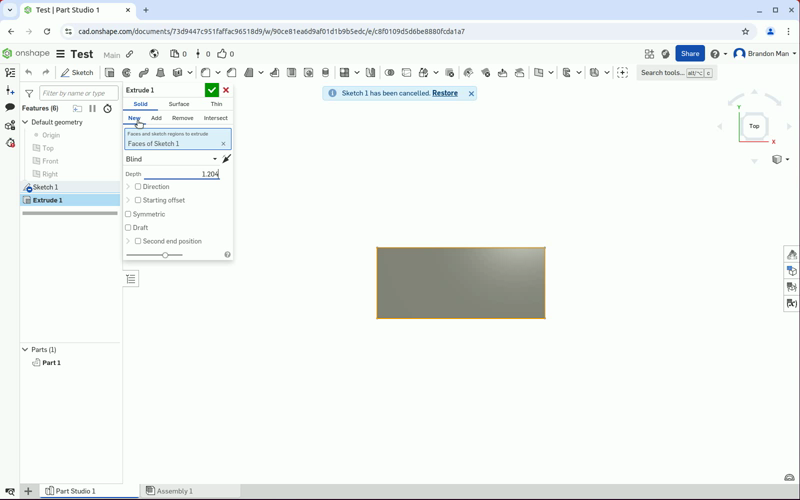
key(enter)
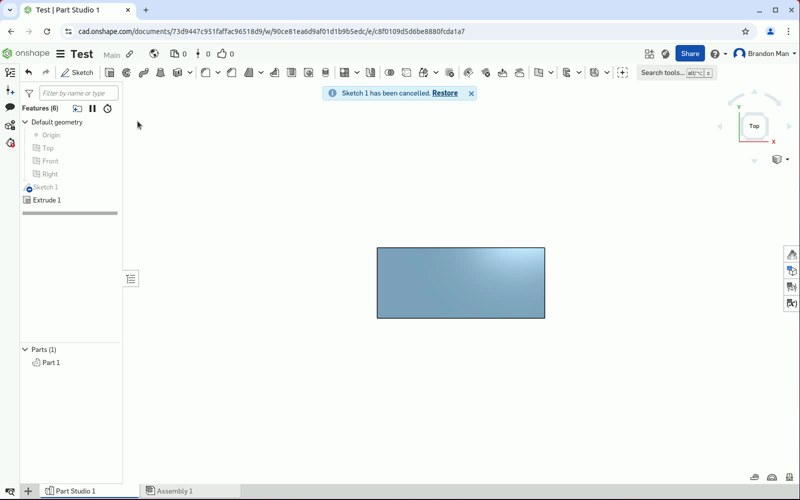
key(shift+h)
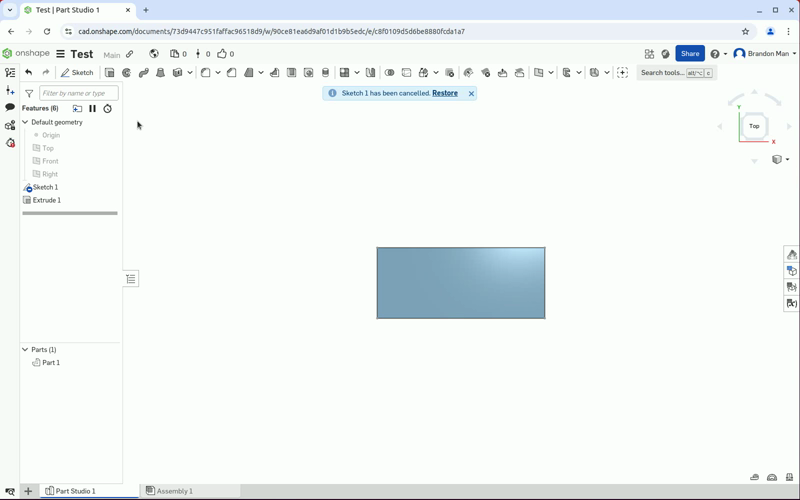
key(shift+h)
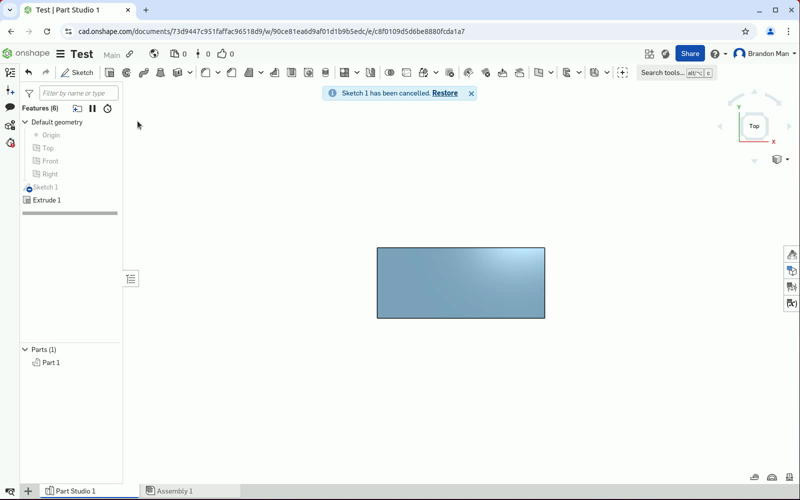
mouse_move(73, 189)
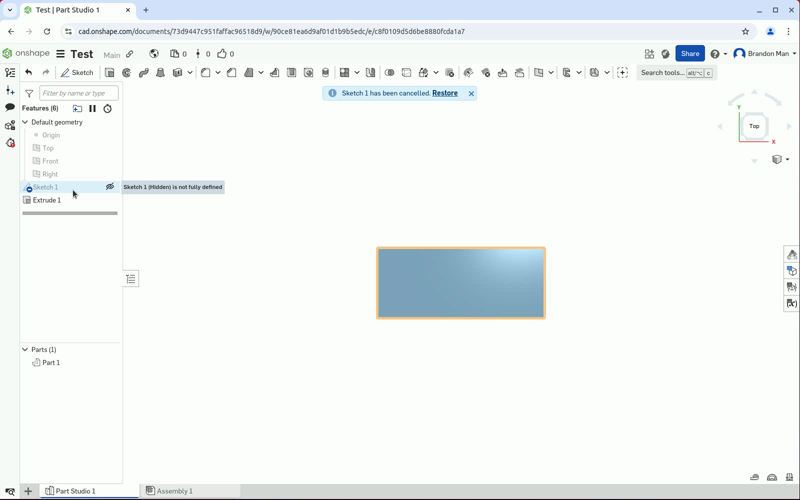
click(73, 189)
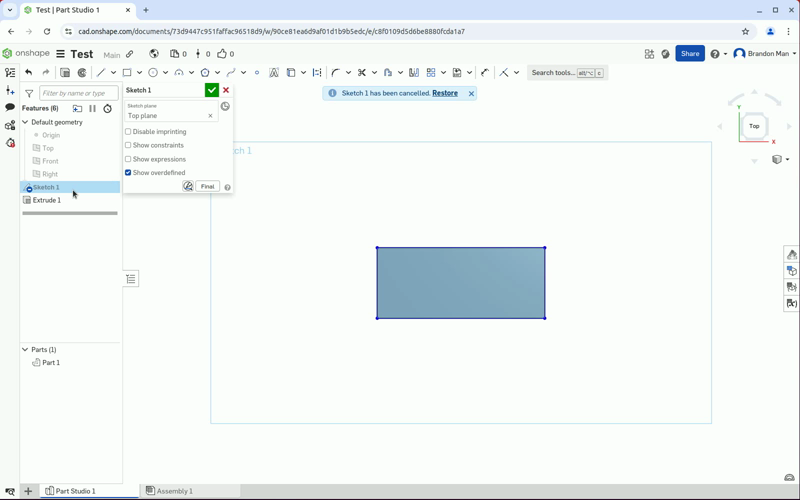
mouse_move(229, 92)
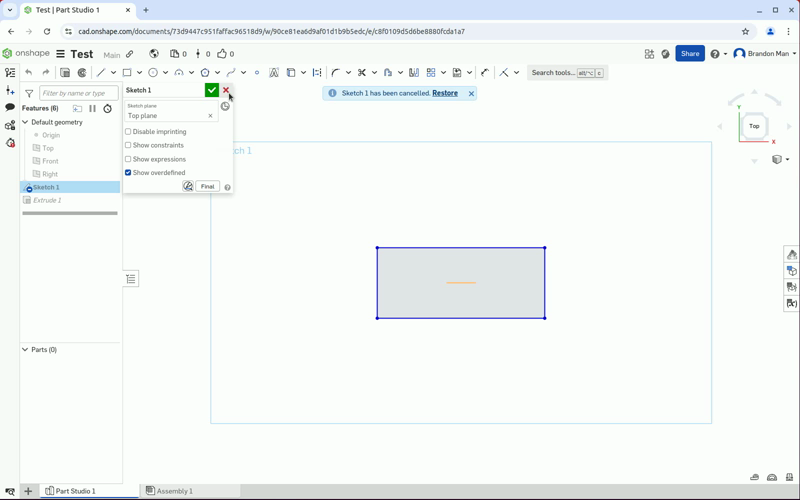
click(229, 92)
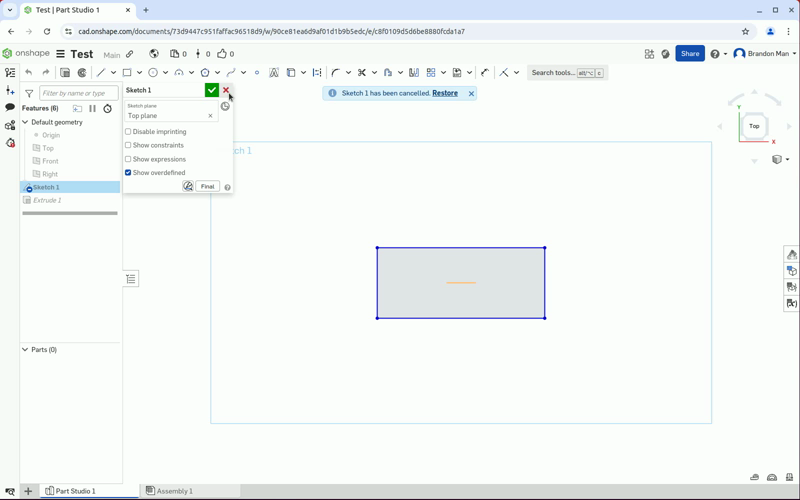
key(shift+s)
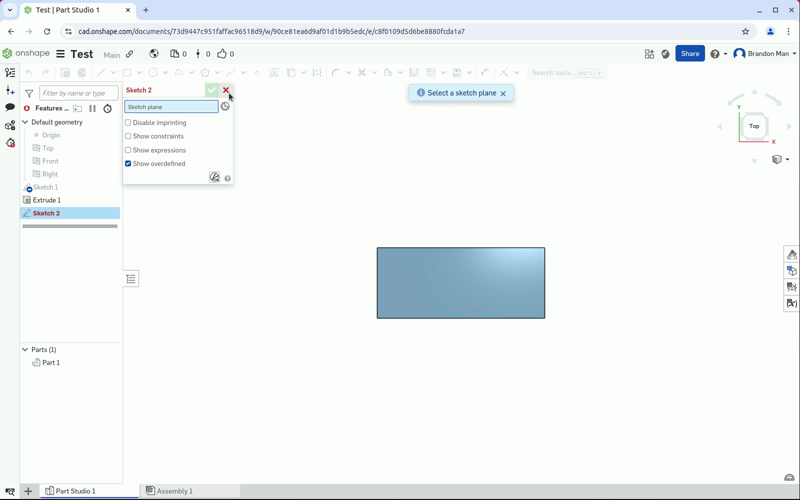
mouse_move(73, 150)
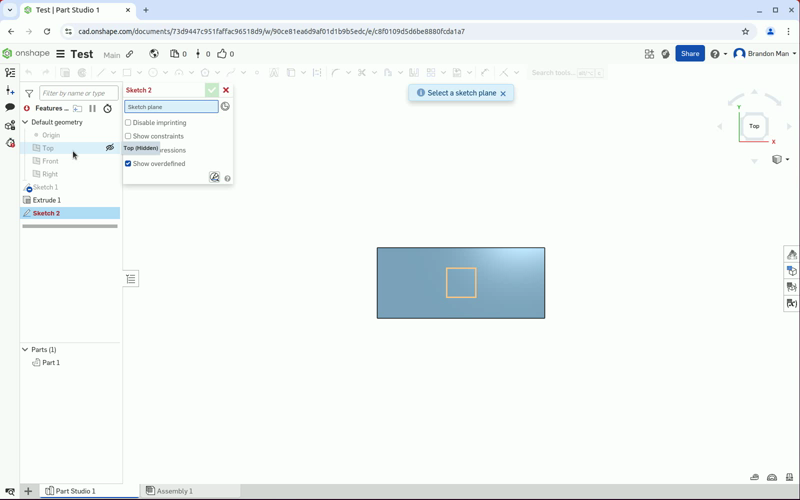
click(73, 150)
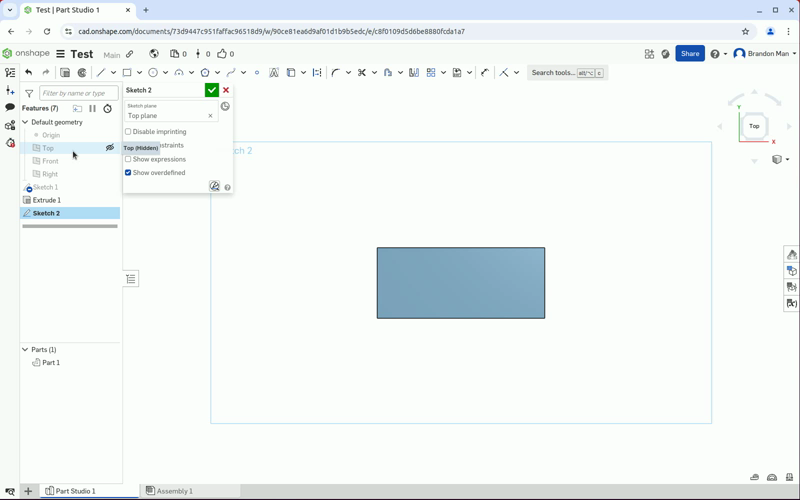
mouse_move(73, 352)
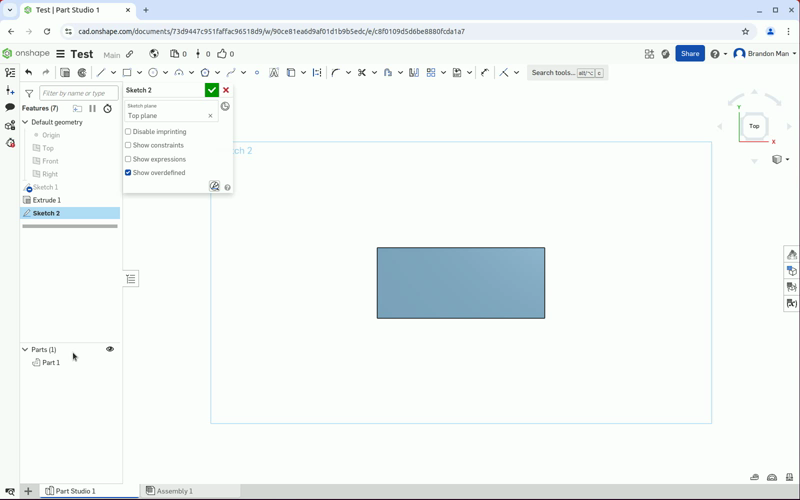
key(y)
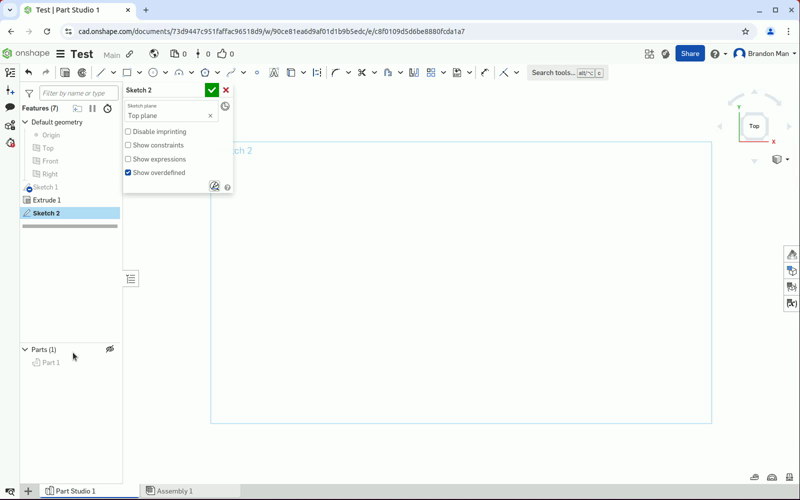
key(l)
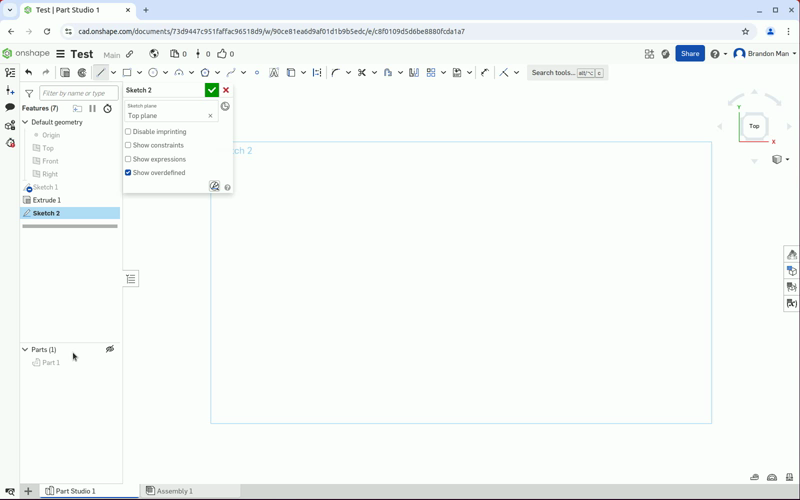
key_down(shift)
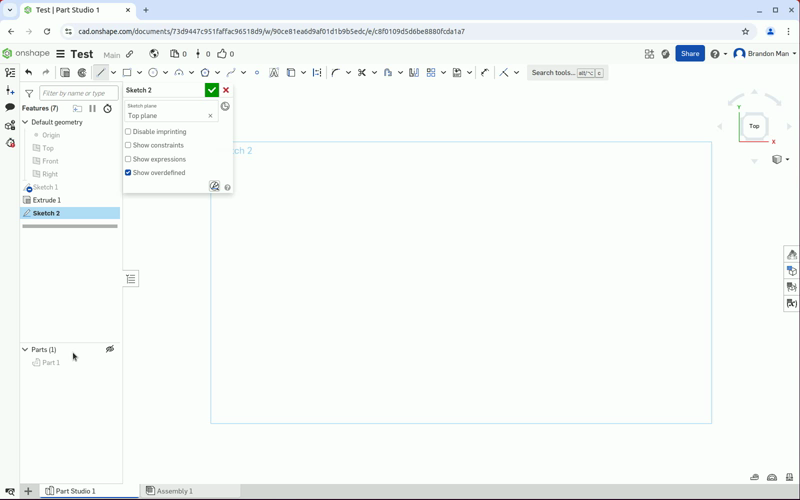
mouse_move(348, 337)
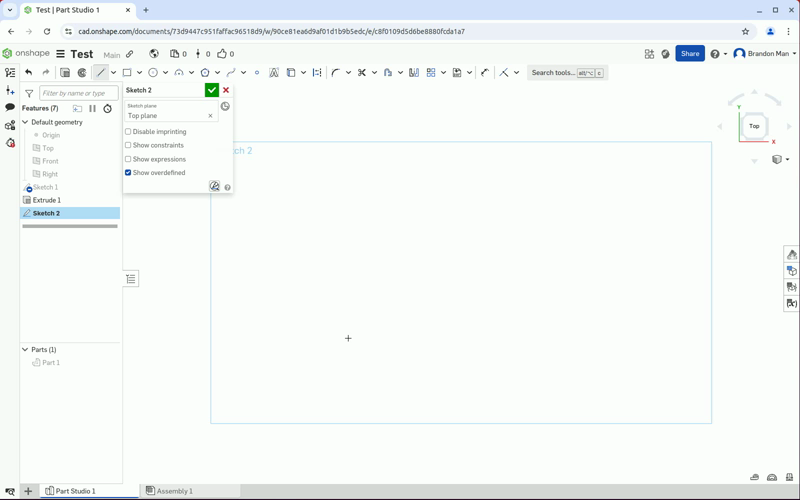
click(348, 337)
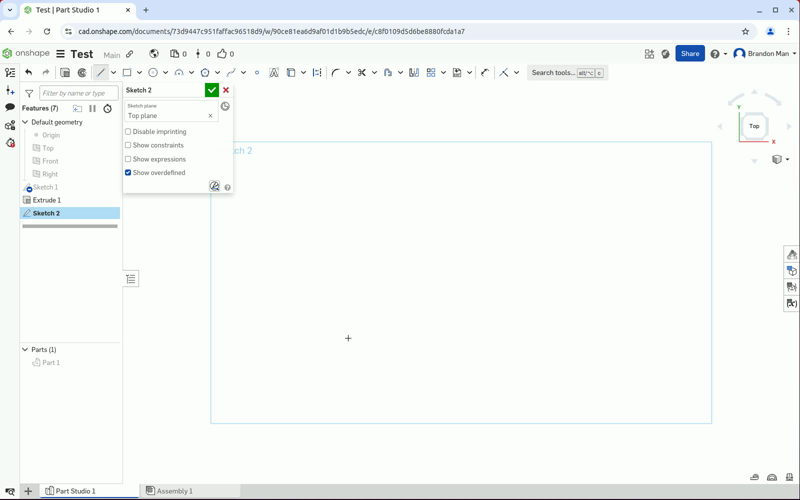
key_up(shift)
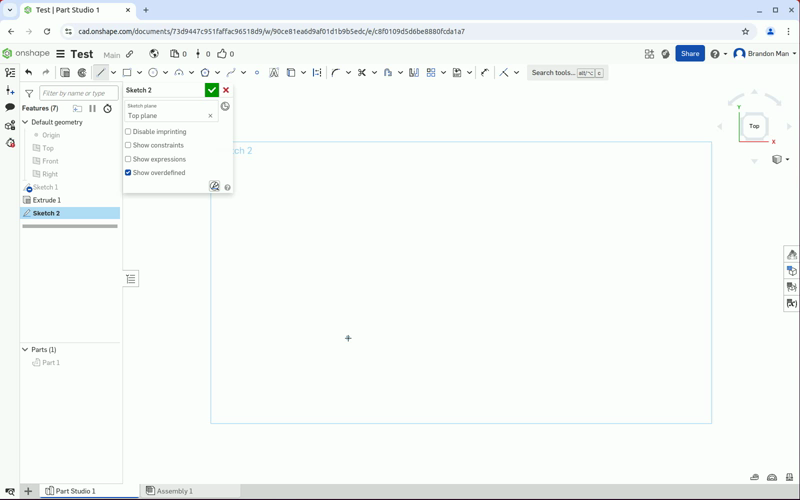
key_down(shift)
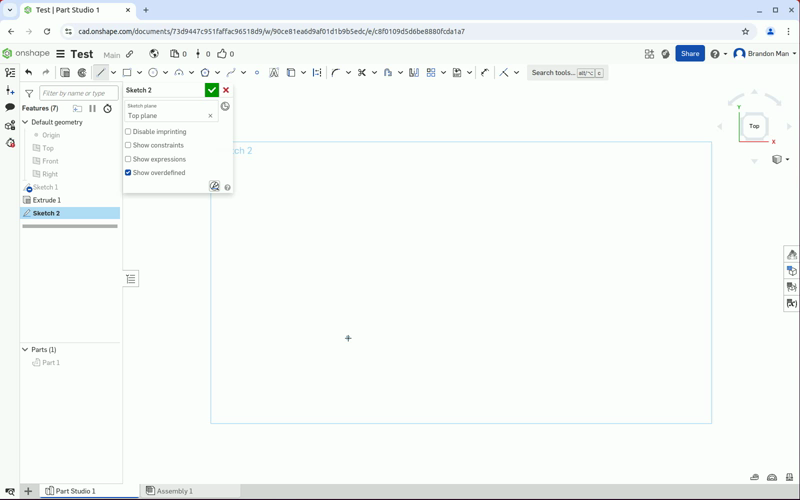
mouse_move(572, 337)
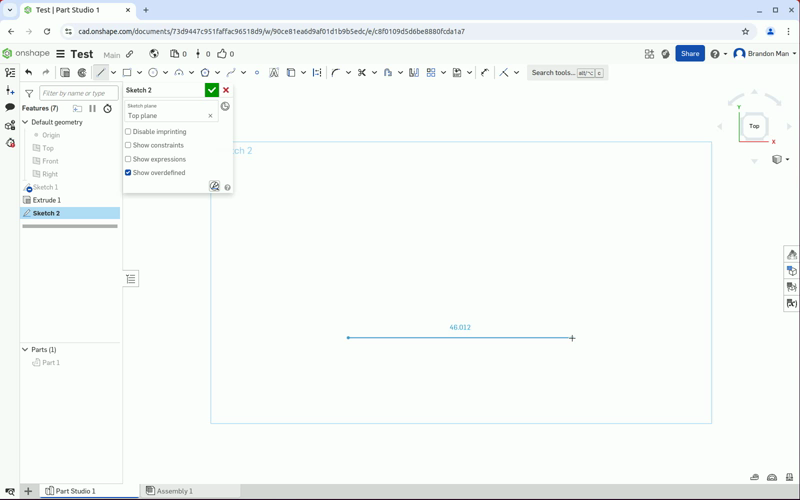
click(572, 337)
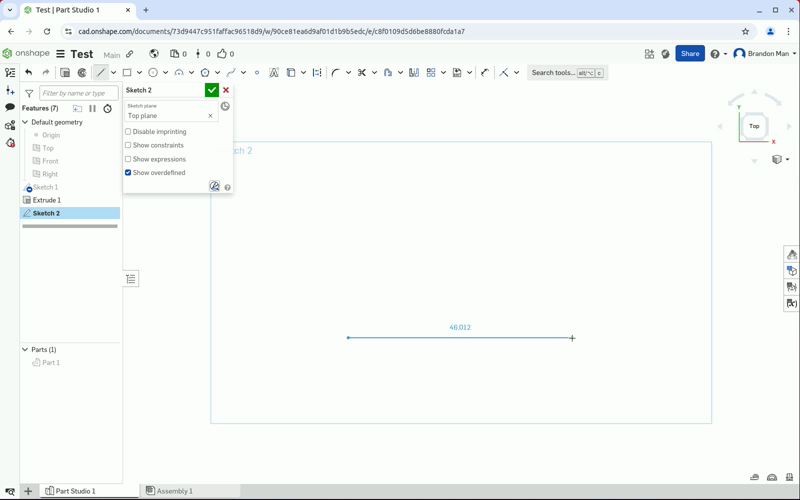
key_up(shift)
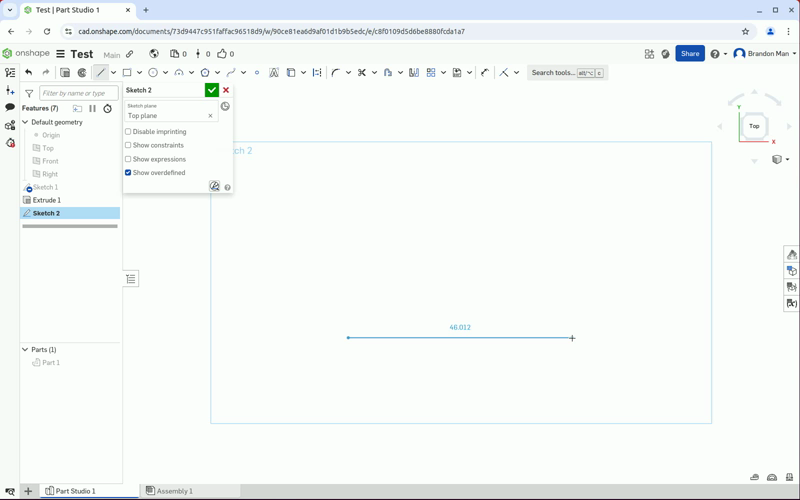
key_down(shift)
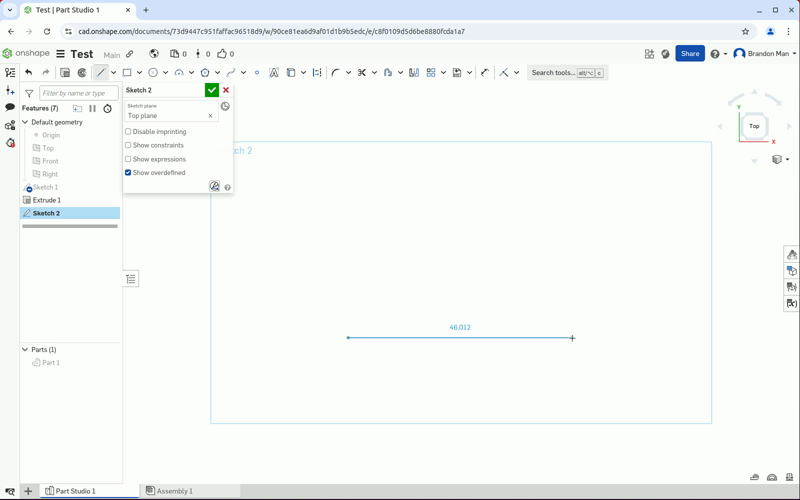
mouse_move(572, 229)
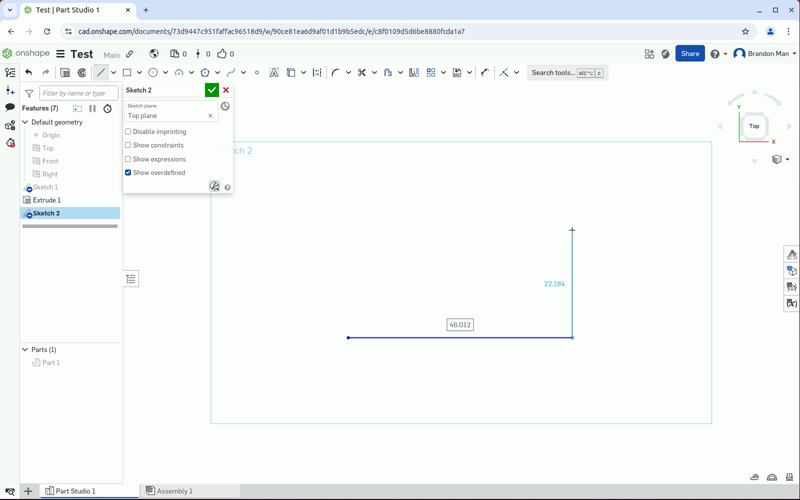
click(572, 229)
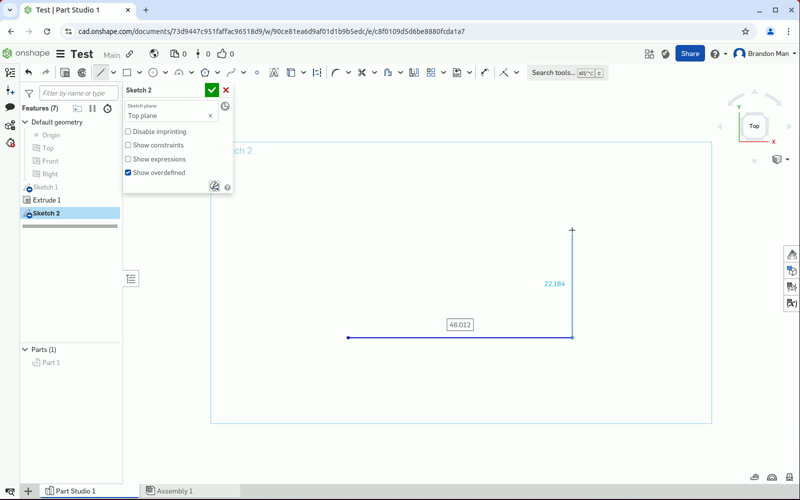
key_up(shift)
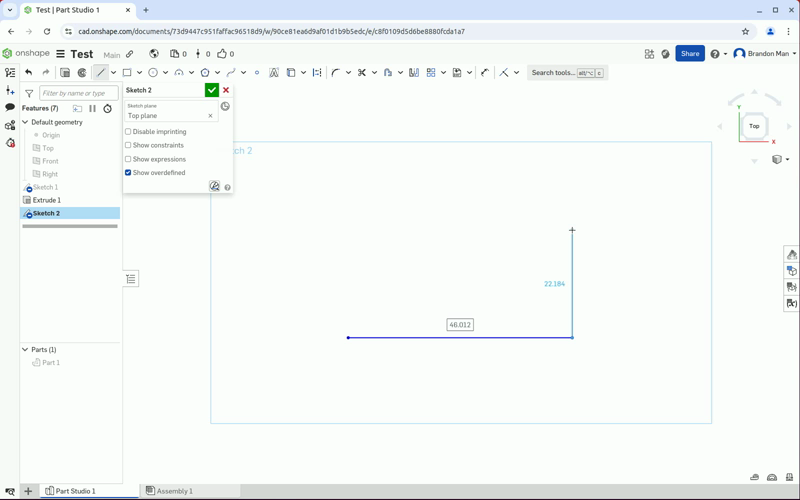
key_down(shift)
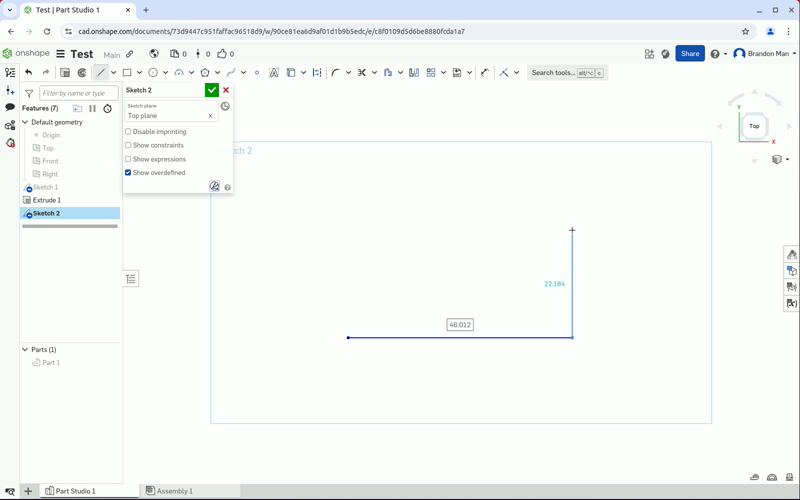
mouse_move(348, 229)
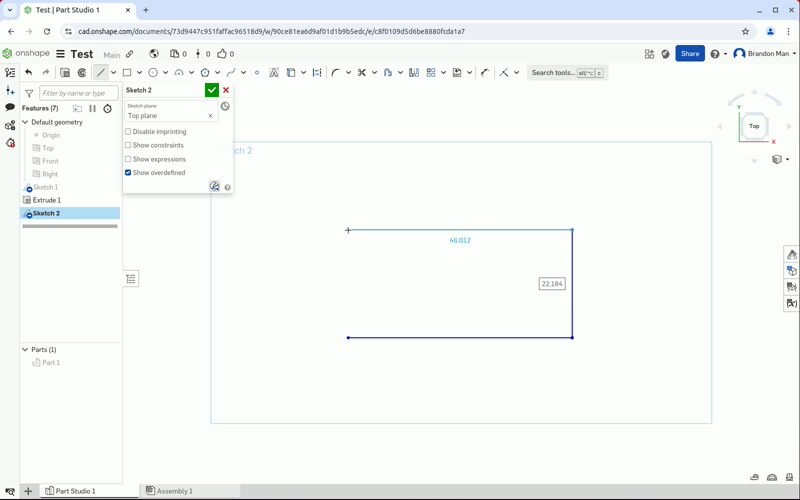
click(348, 229)
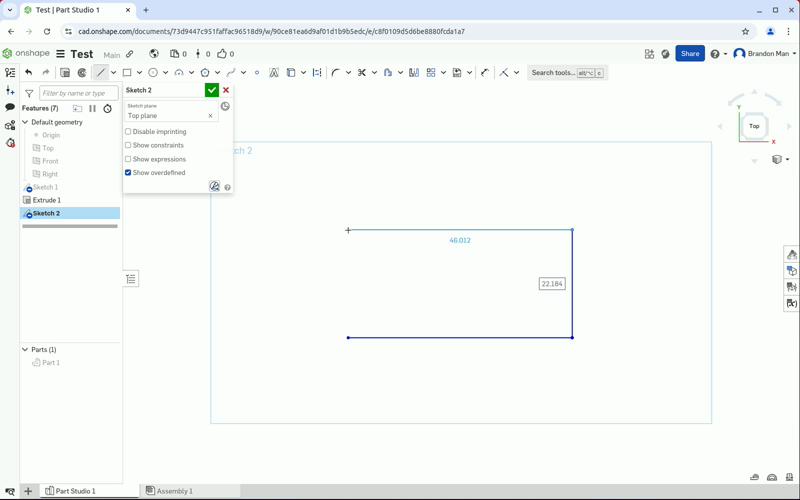
key_up(shift)
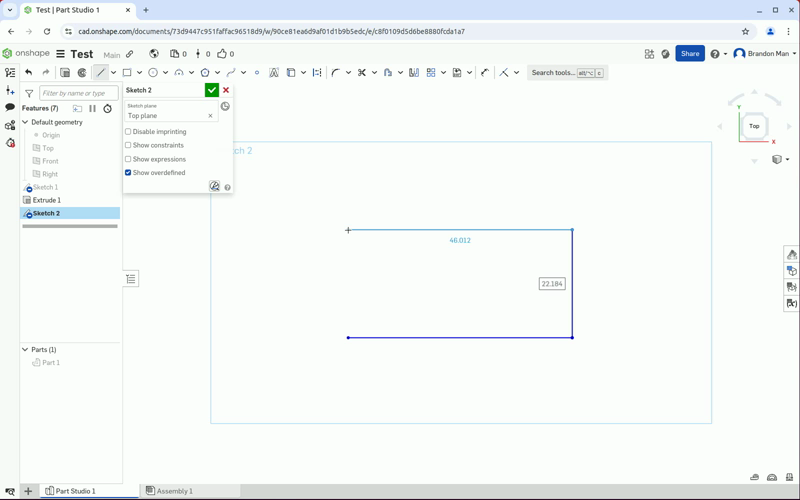
key_down(shift)
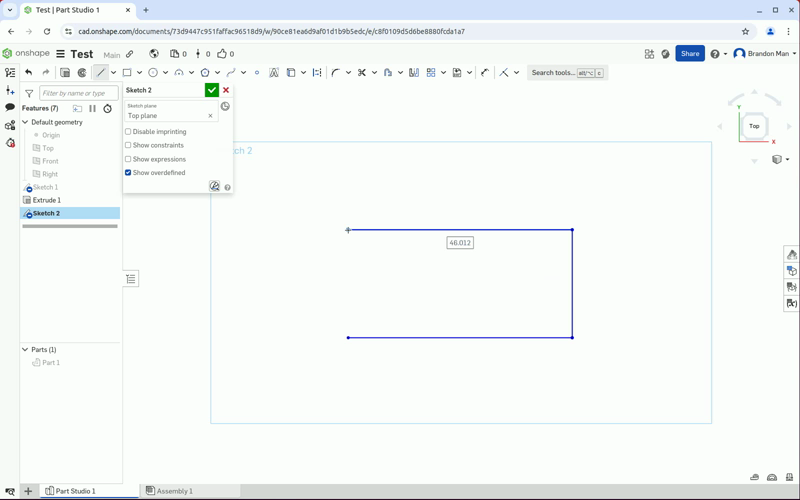
mouse_move(348, 337)
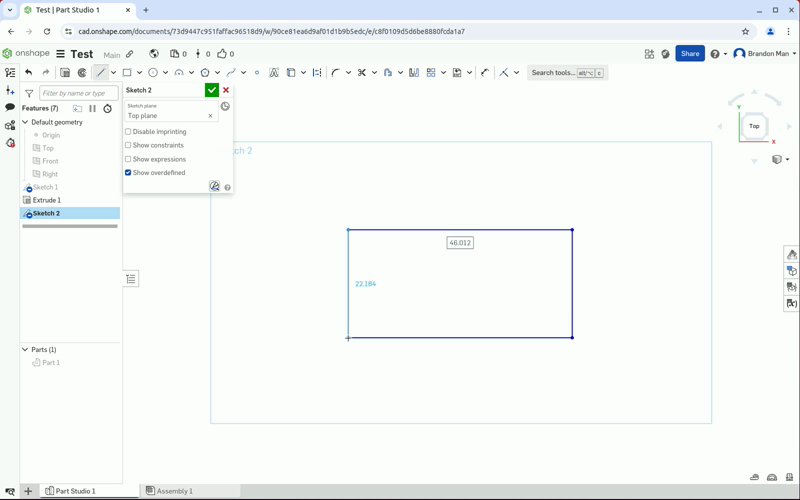
key_up(shift)
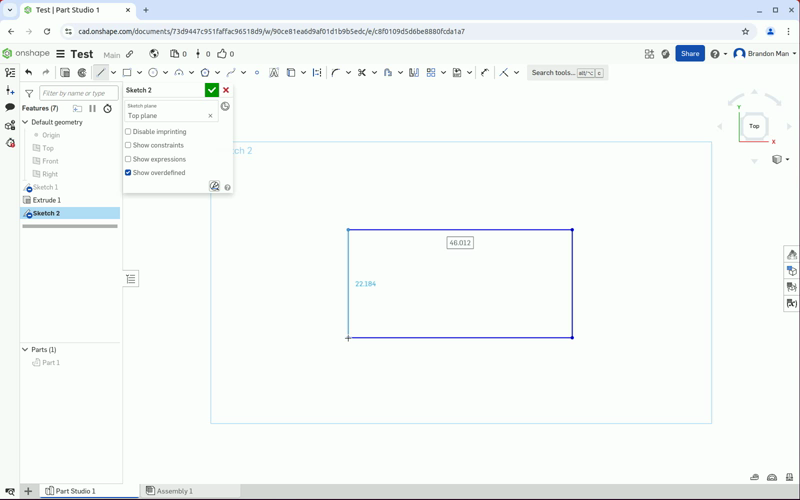
click(348, 337)
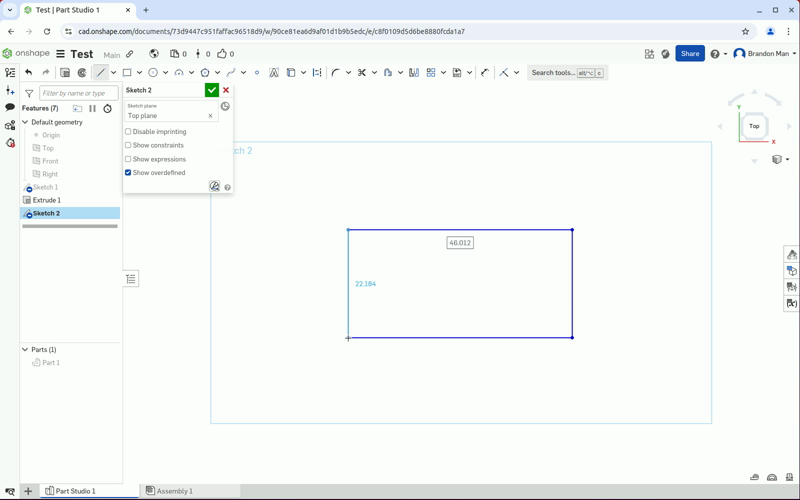
key(esc)
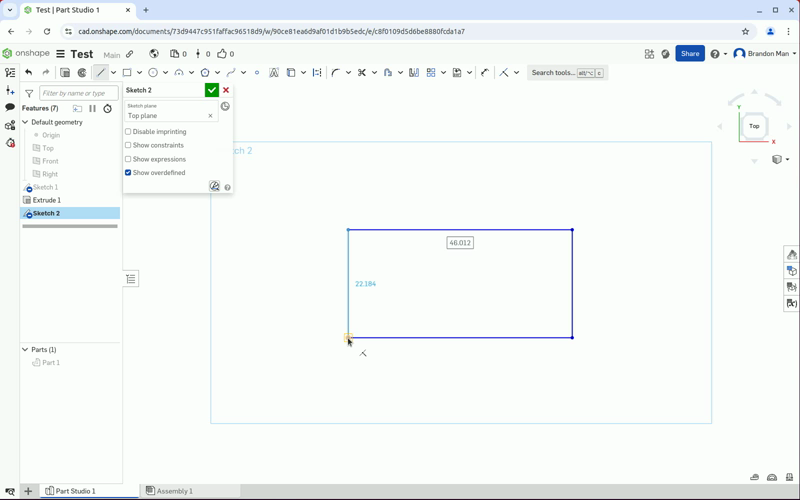
key(l)
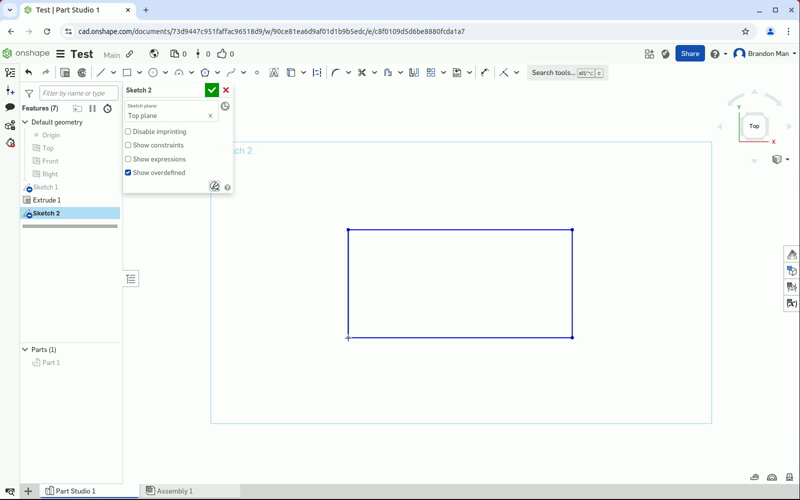
key_down(shift)
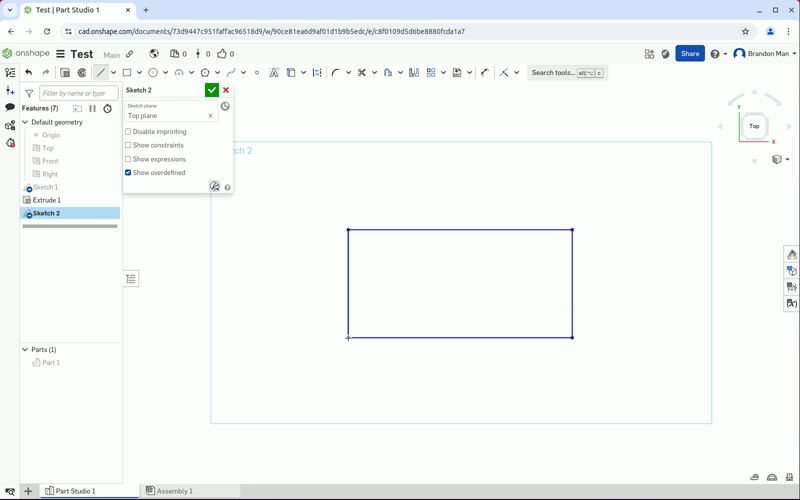
mouse_move(376, 319)
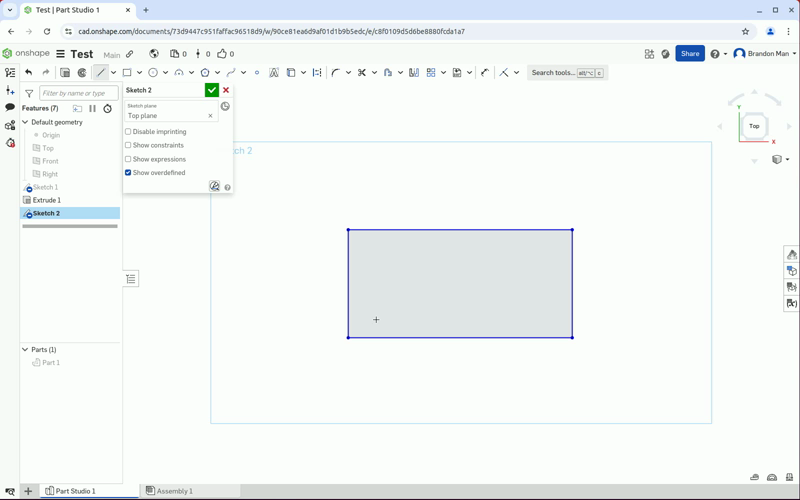
click(376, 319)
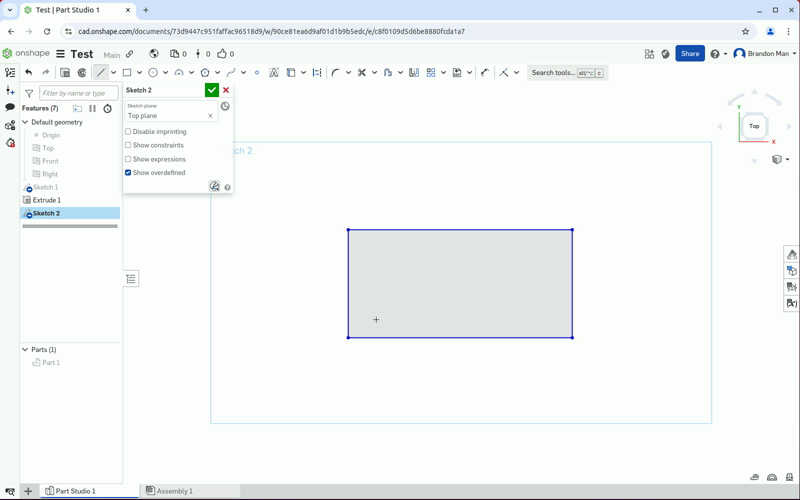
key_up(shift)
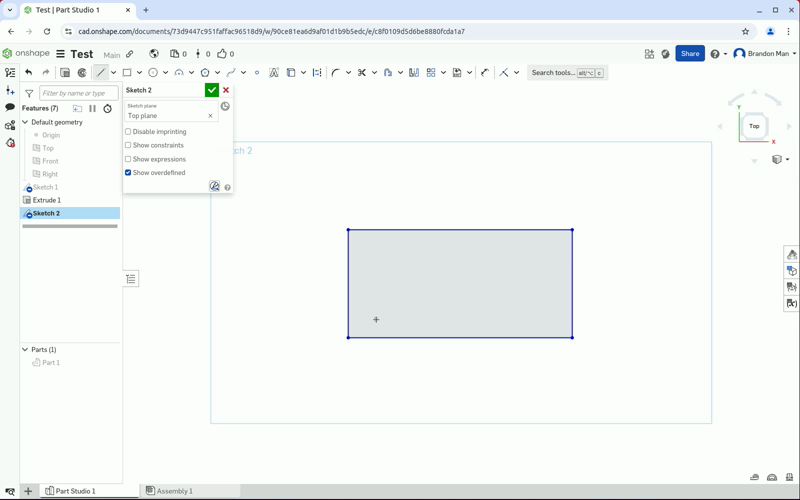
key_down(shift)
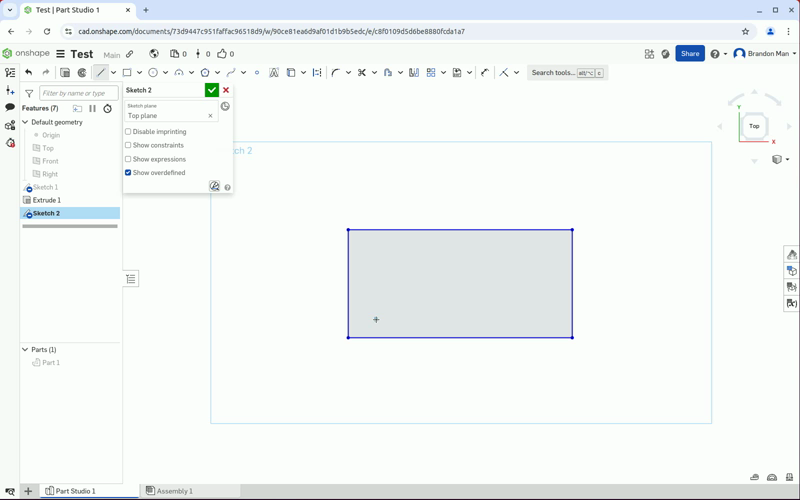
mouse_move(543, 319)
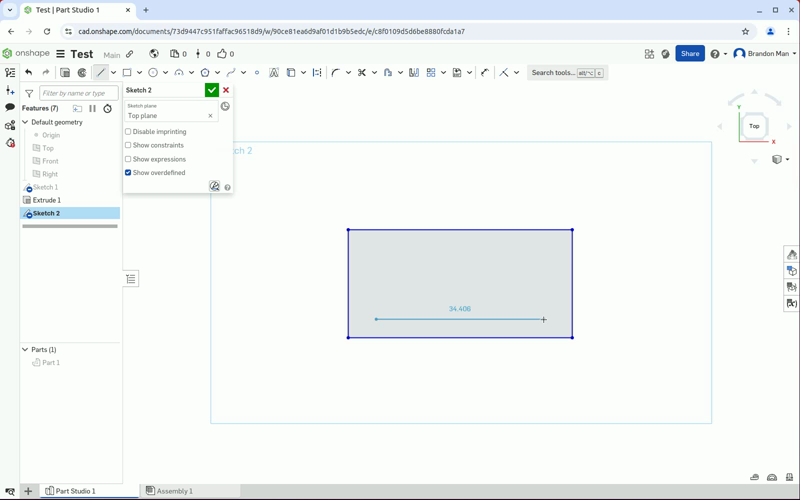
click(543, 319)
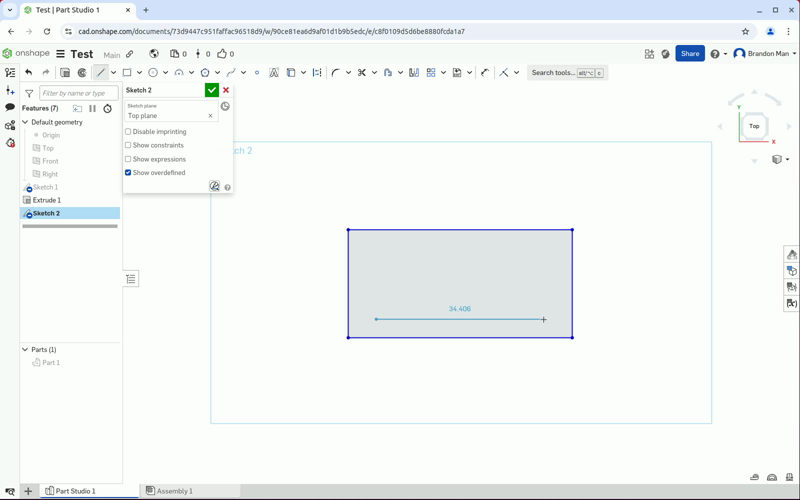
key_up(shift)
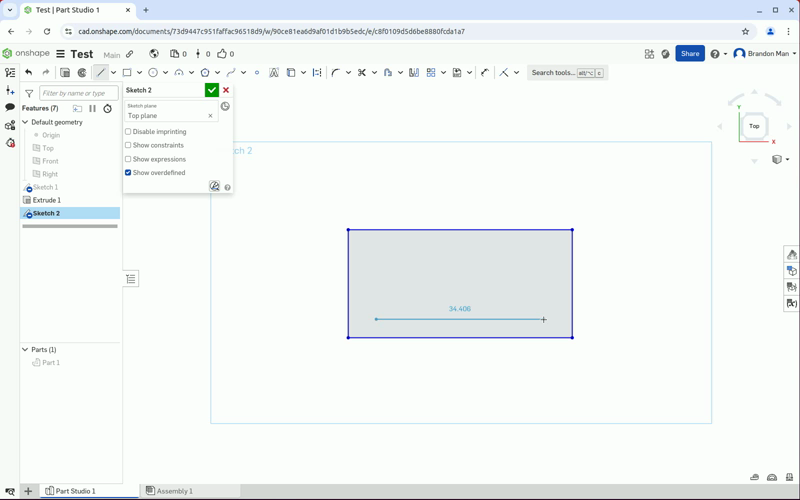
key_down(shift)
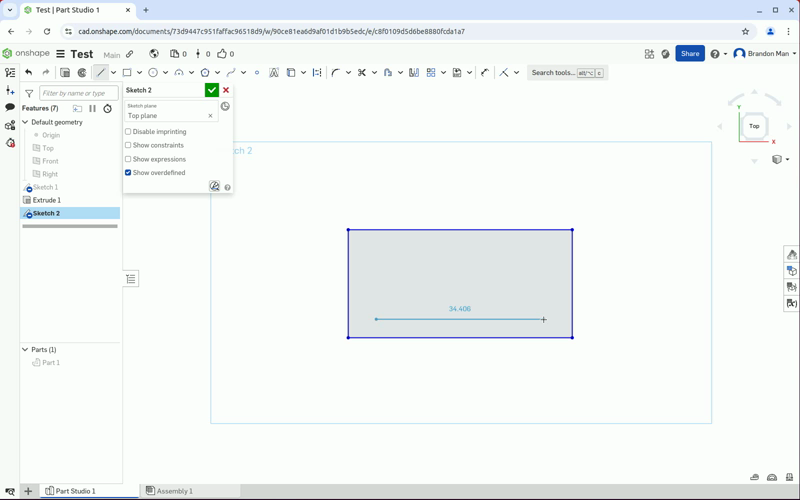
mouse_move(543, 248)
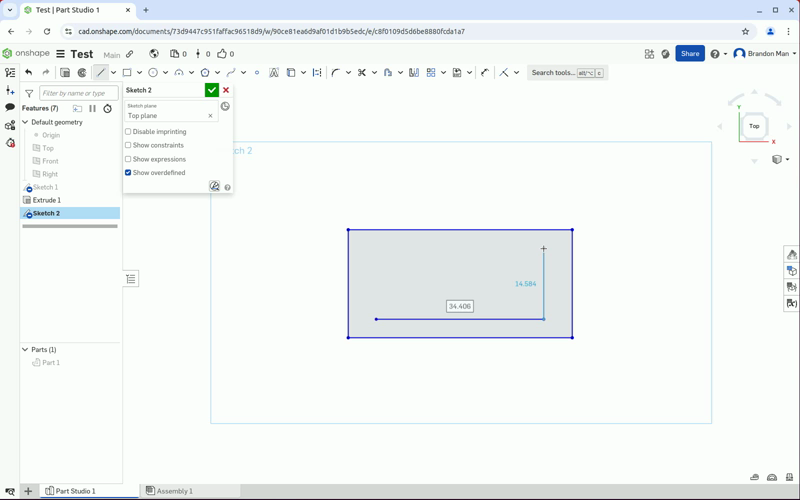
click(543, 248)
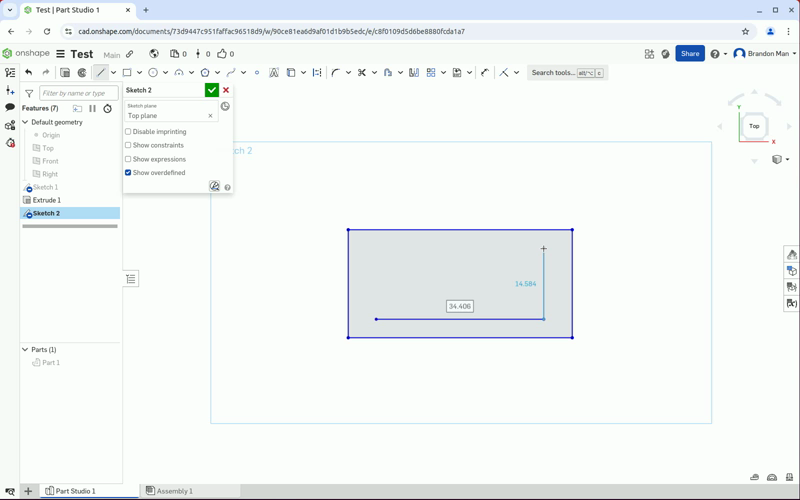
key_up(shift)
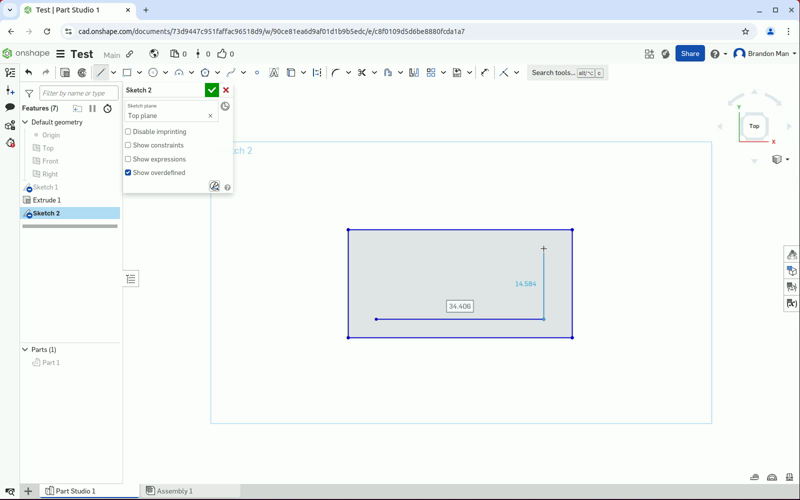
key_down(shift)
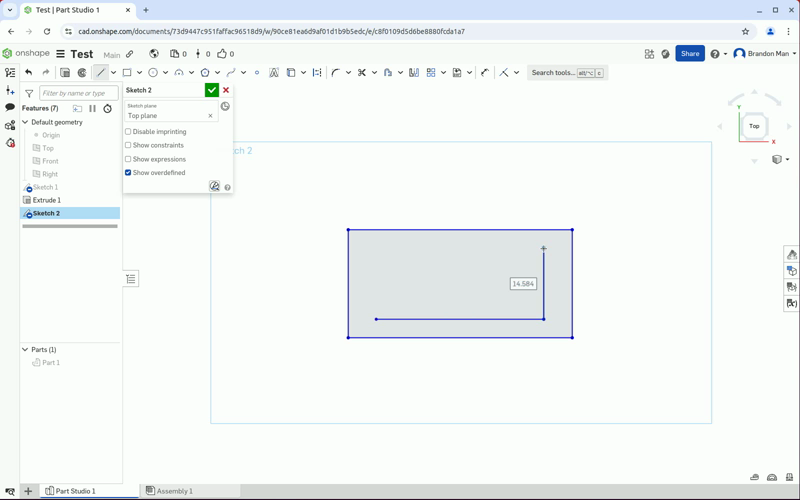
mouse_move(376, 248)
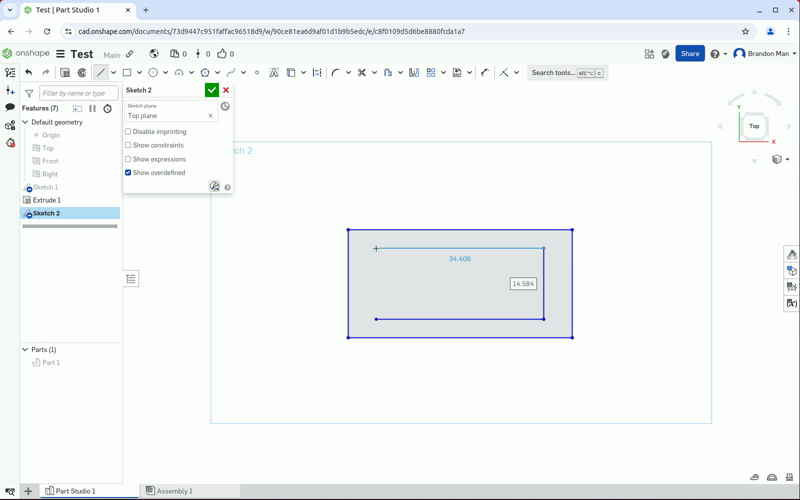
click(376, 248)
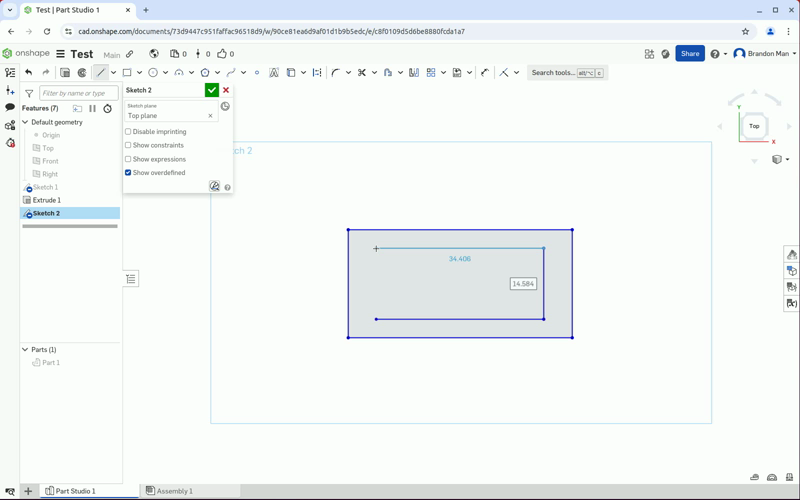
key_up(shift)
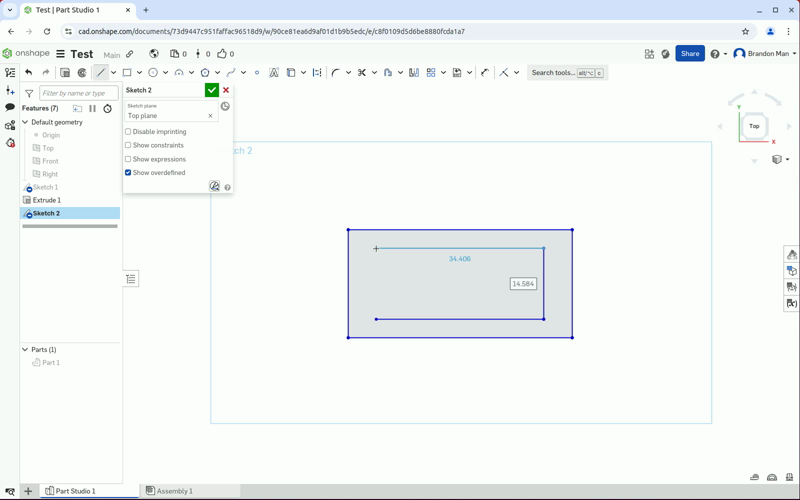
key_down(shift)
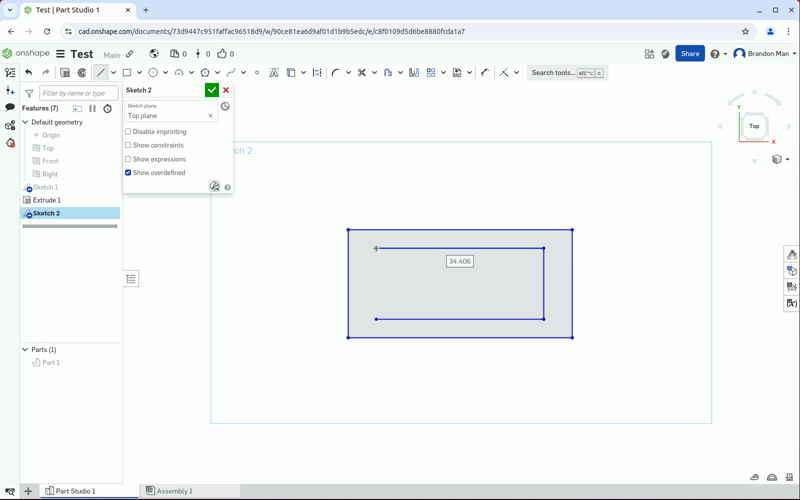
mouse_move(376, 319)
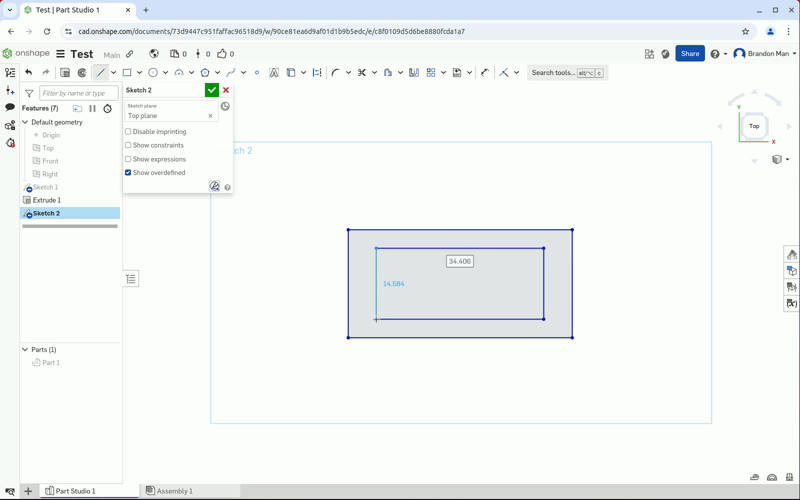
key_up(shift)
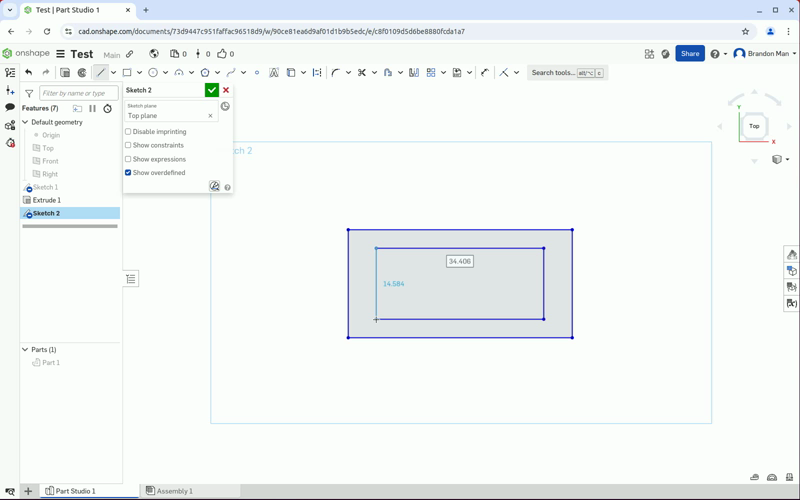
click(376, 319)
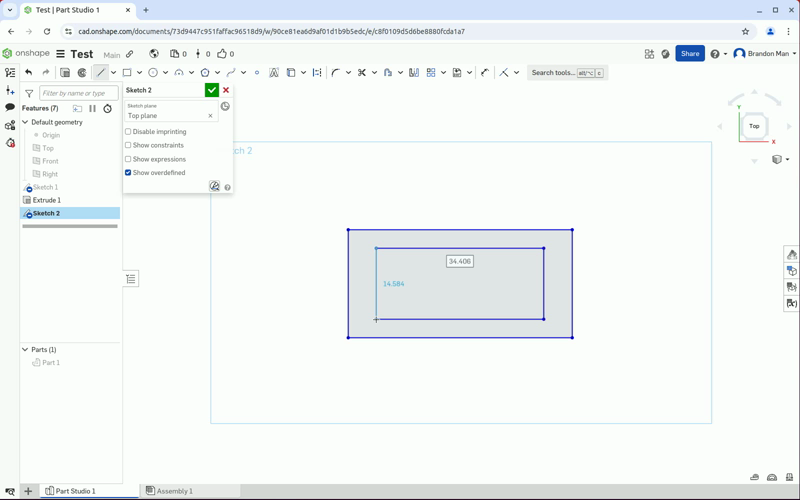
key(esc)
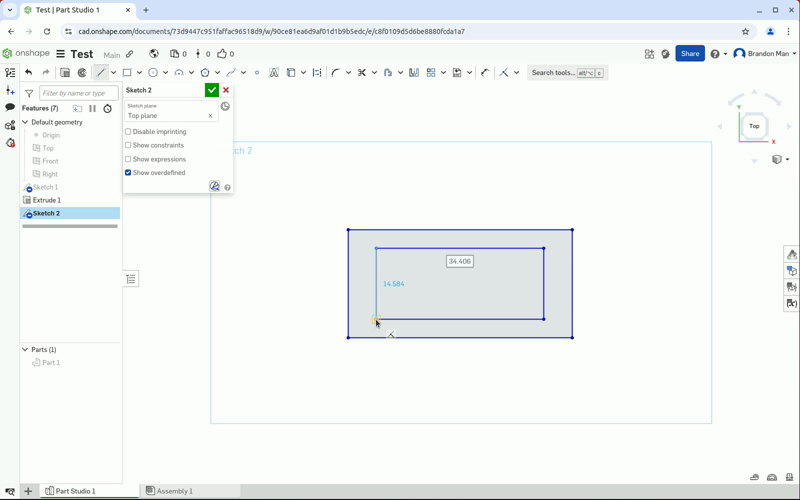
mouse_move(536, 328)
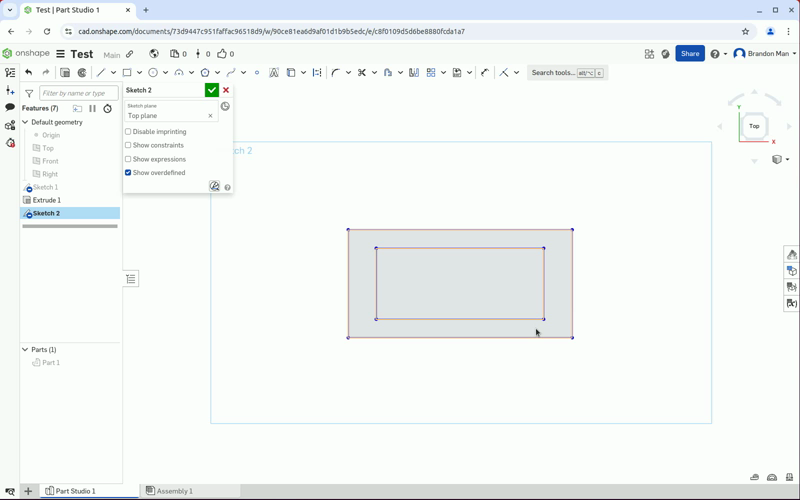
click(536, 328)
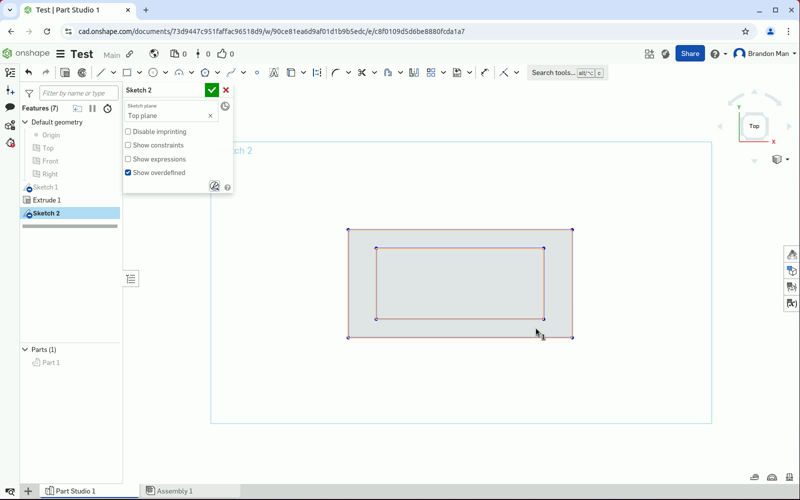
mouse_move(73, 352)
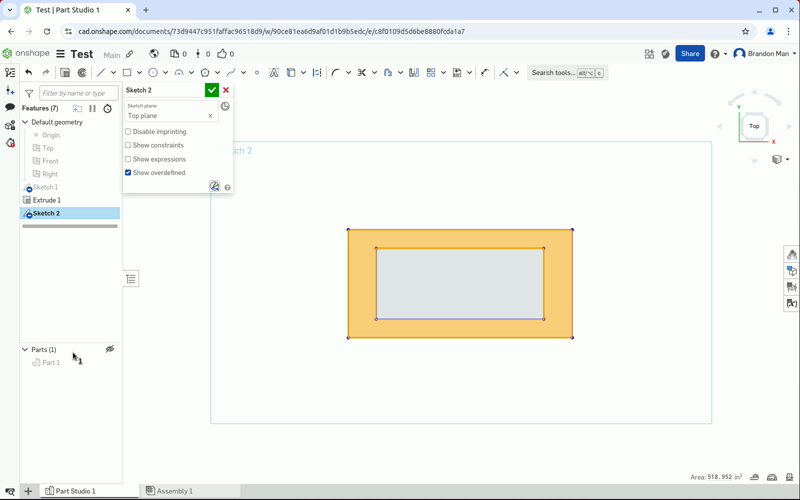
key(shift+y)
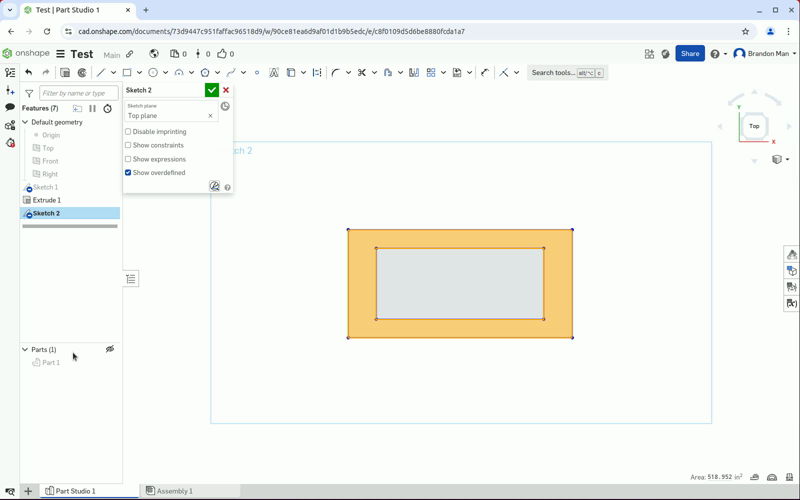
key(shift+e)
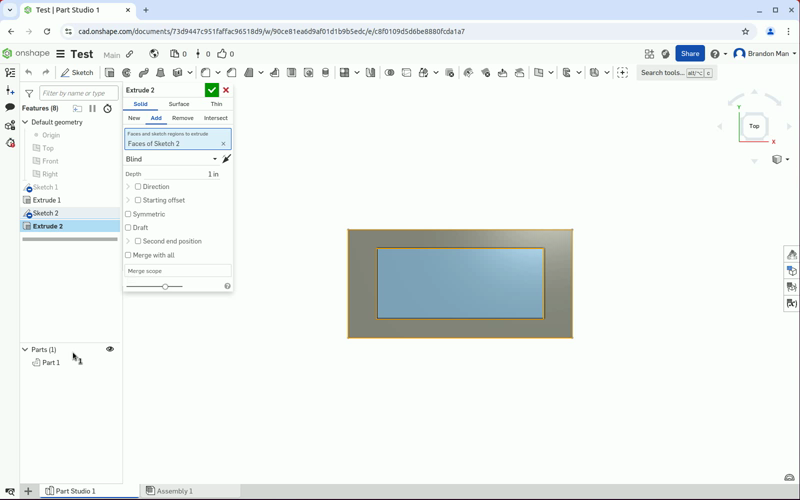
mouse_move(143, 106)
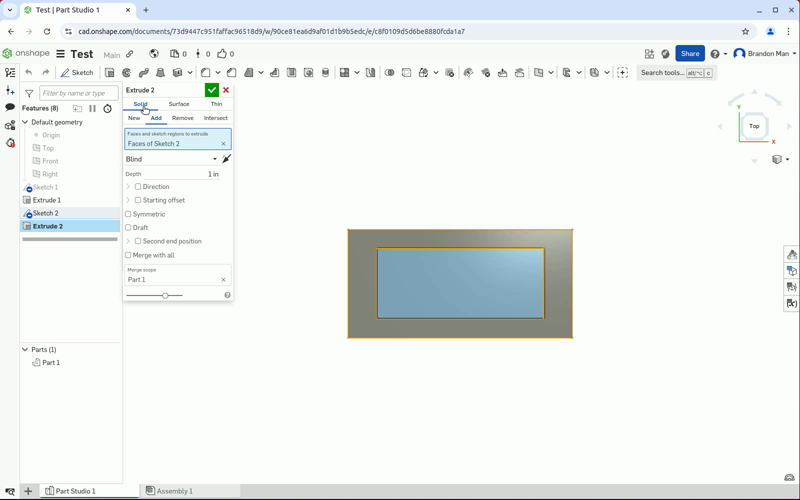
click(143, 106)
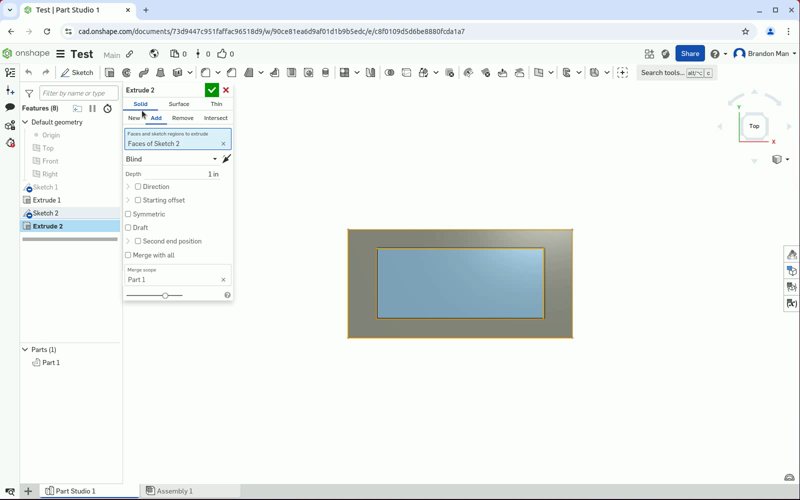
mouse_move(137, 120)
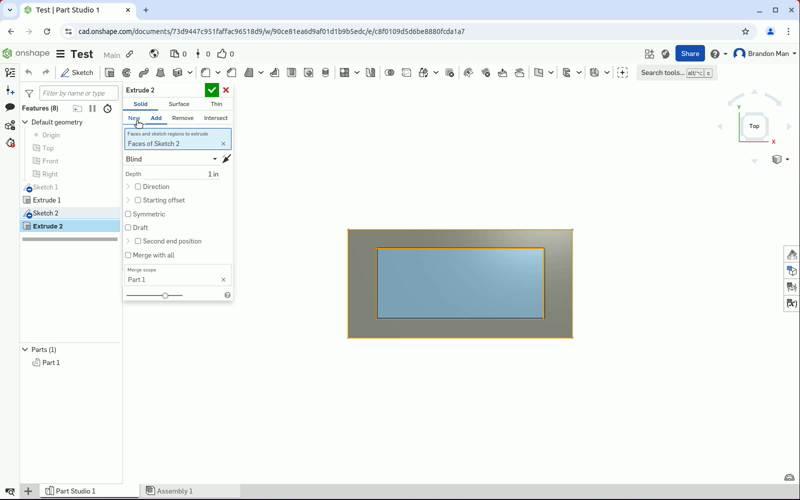
click(137, 120)
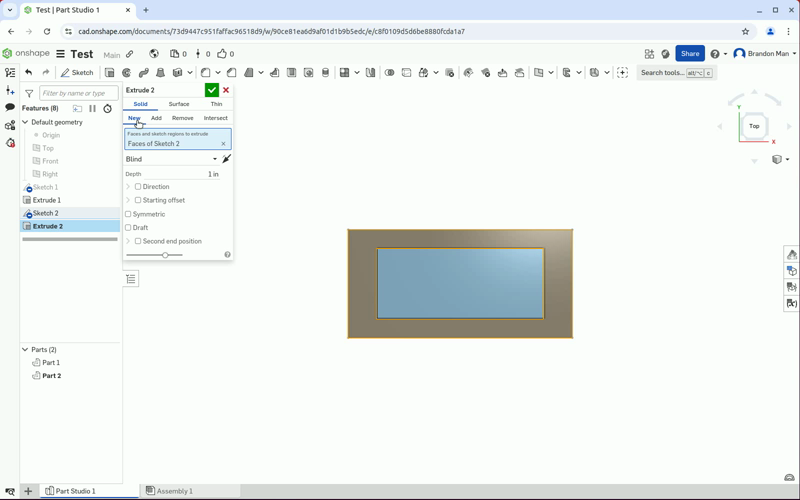
key(tab, 4)
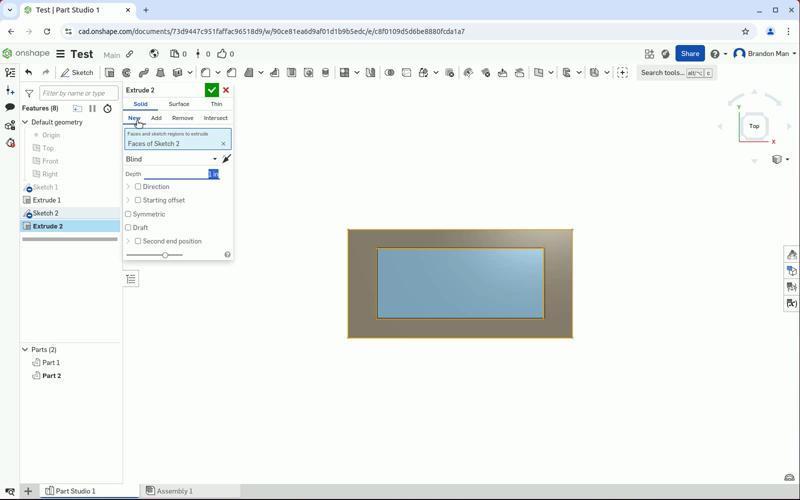
text(22.386)
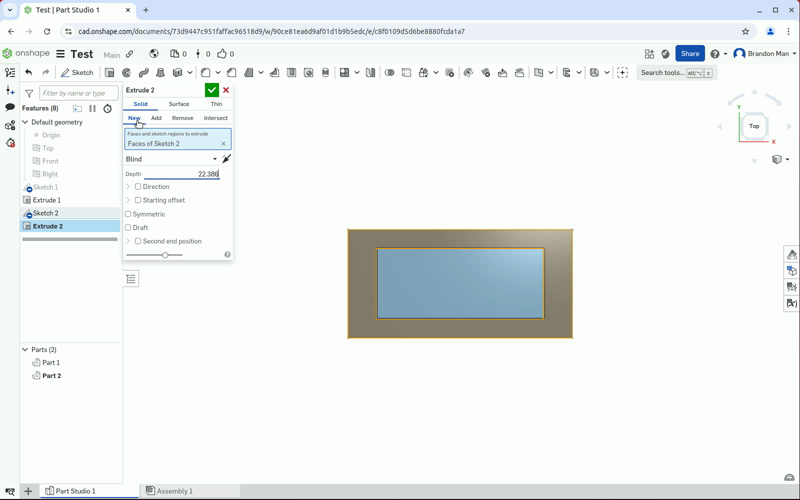
key(enter)
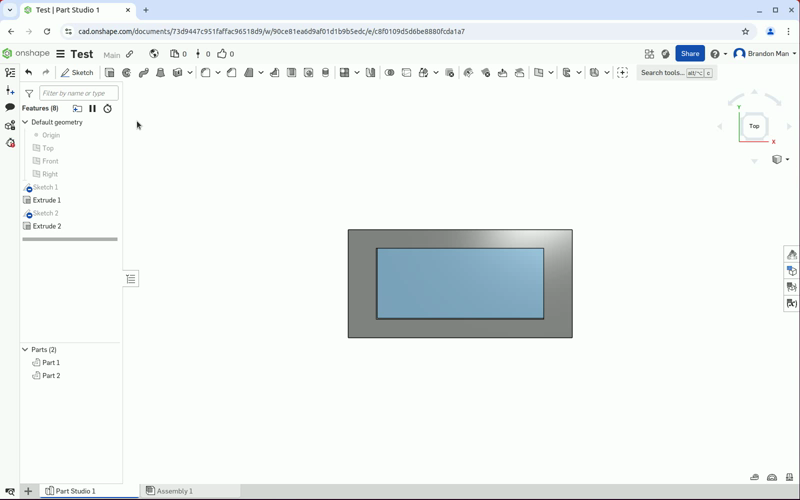
key(shift+h)
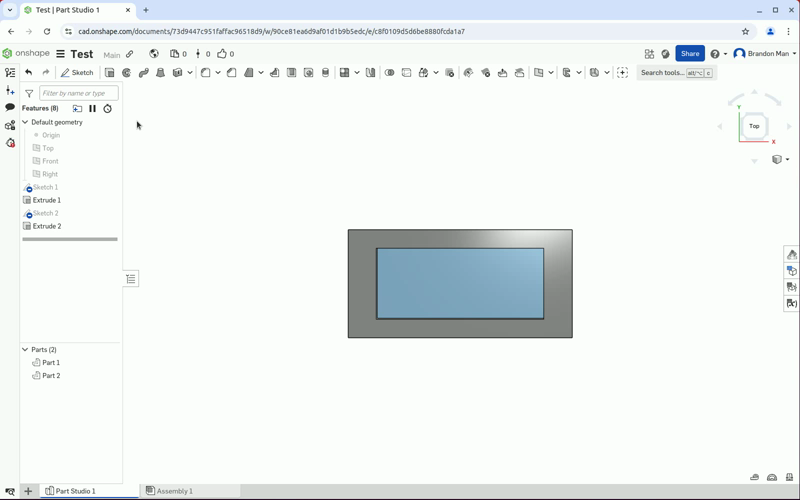
key(shift+h)
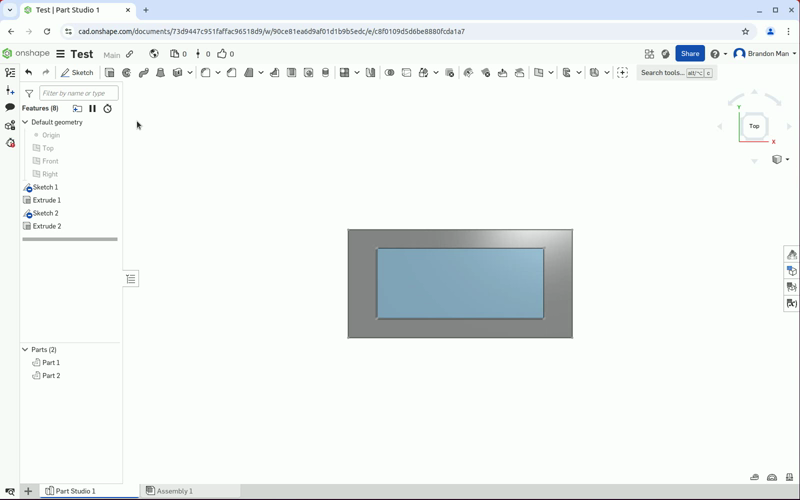
key(shift+7)
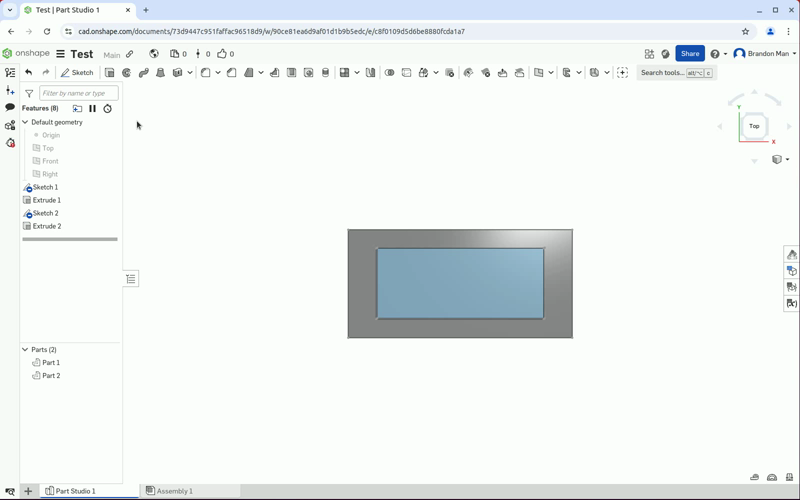
key(up, 3)
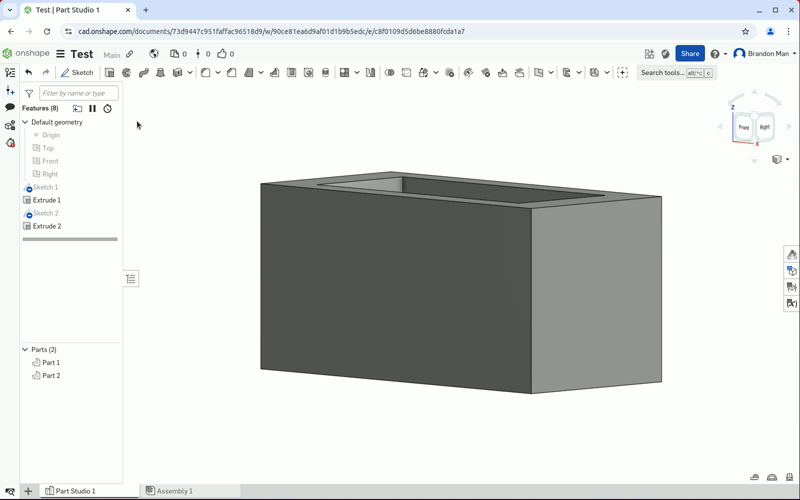
key(left, 3)
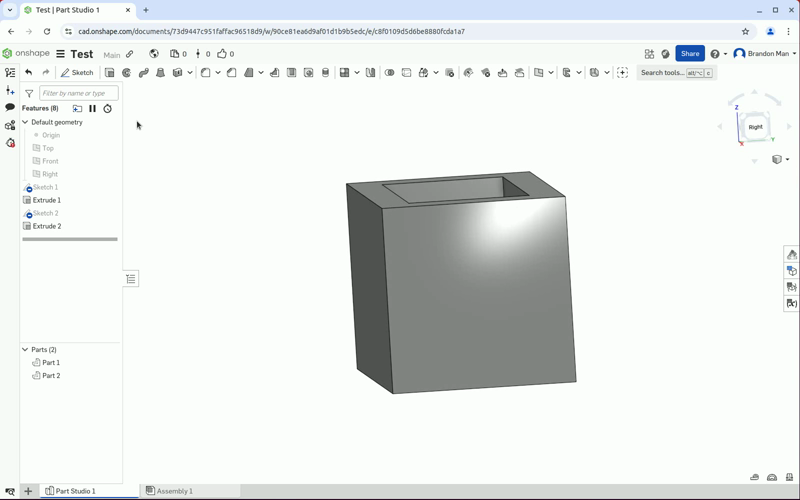
key(right, 3)
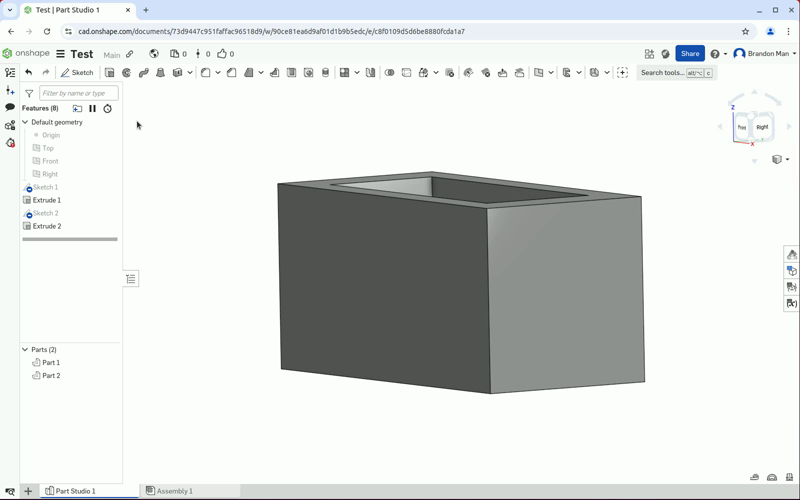
key(down, 3)
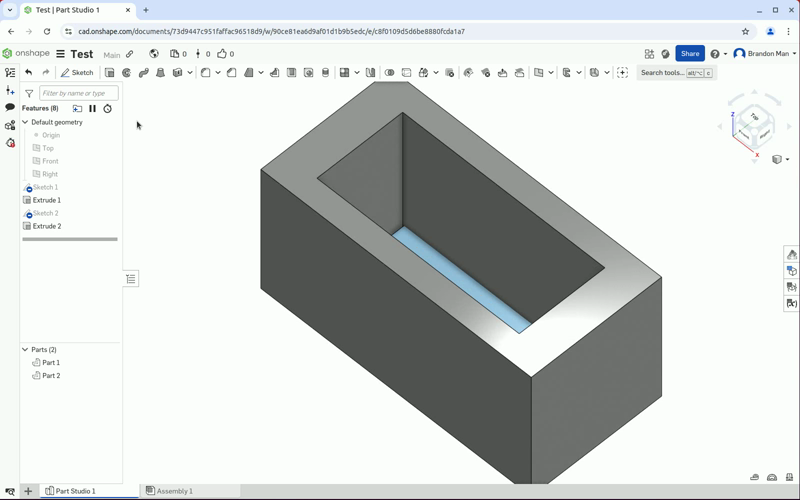
mouse_move(73, 189)
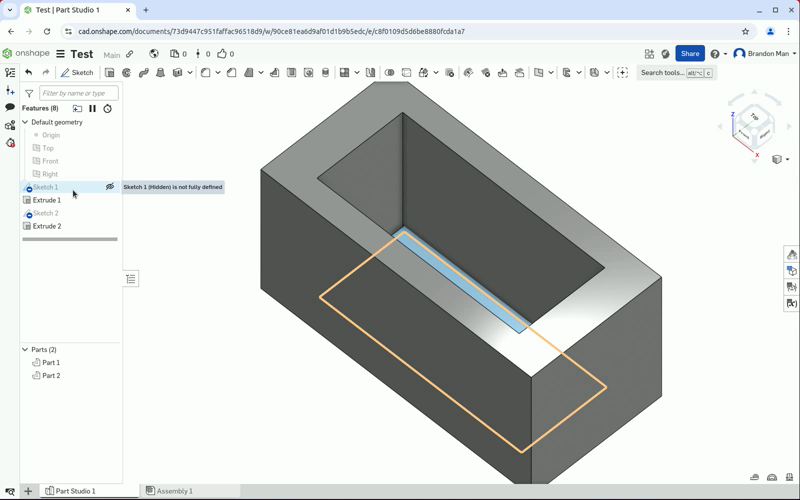
click(73, 189)